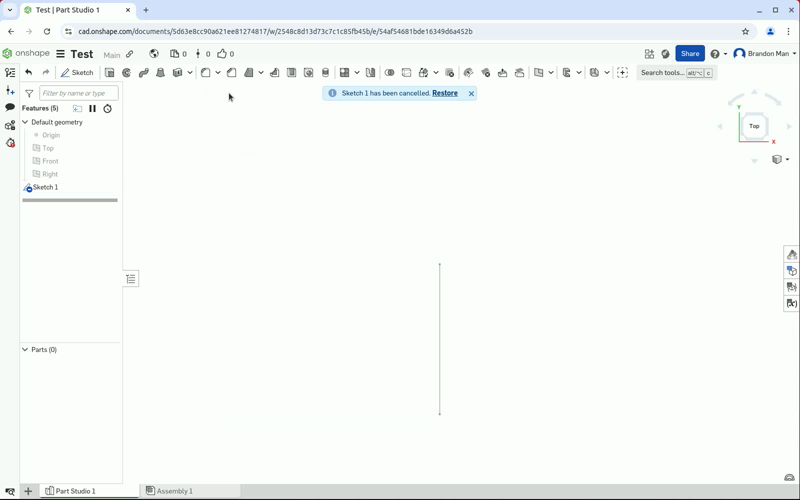
key(shift+h)
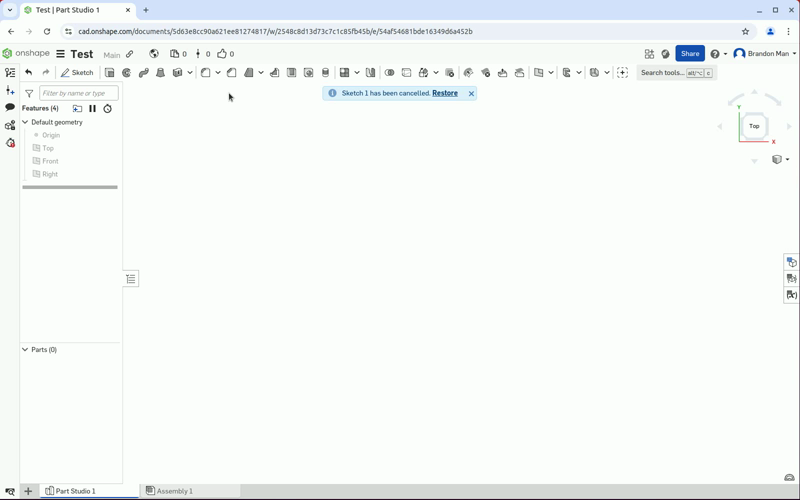
mouse_move(73, 352)
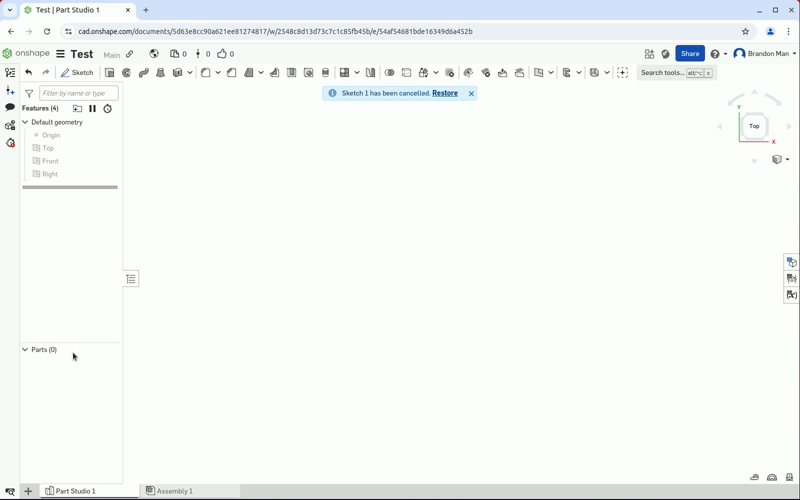
key(y)
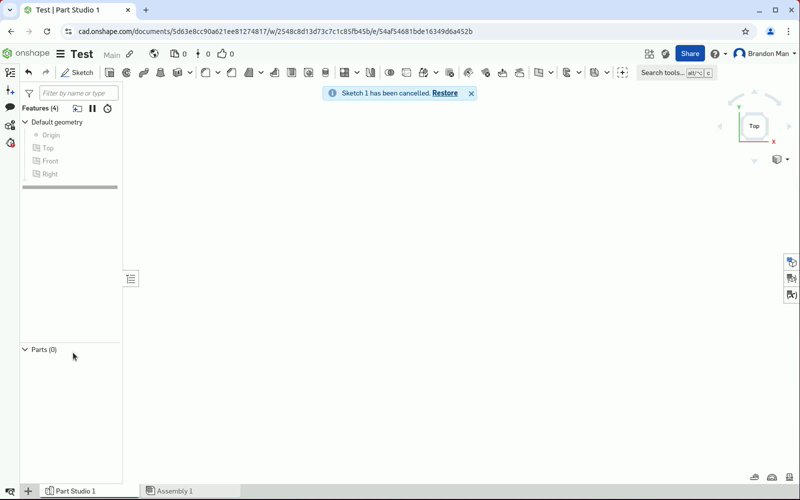
key(shift+p)
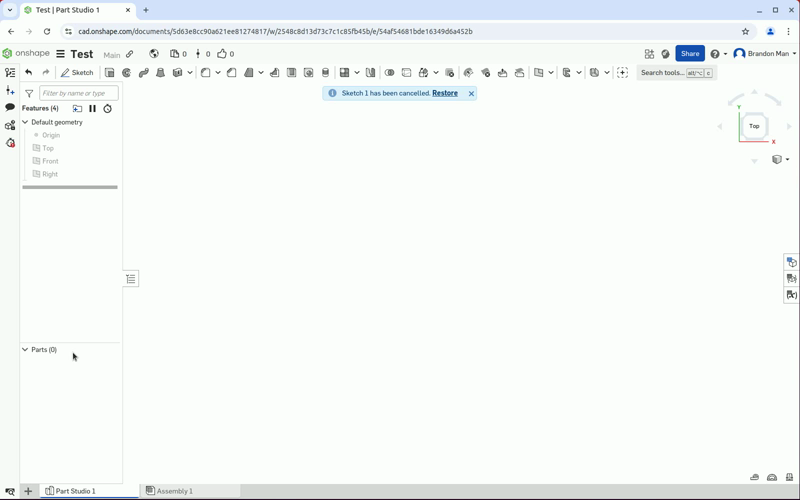
key(space)
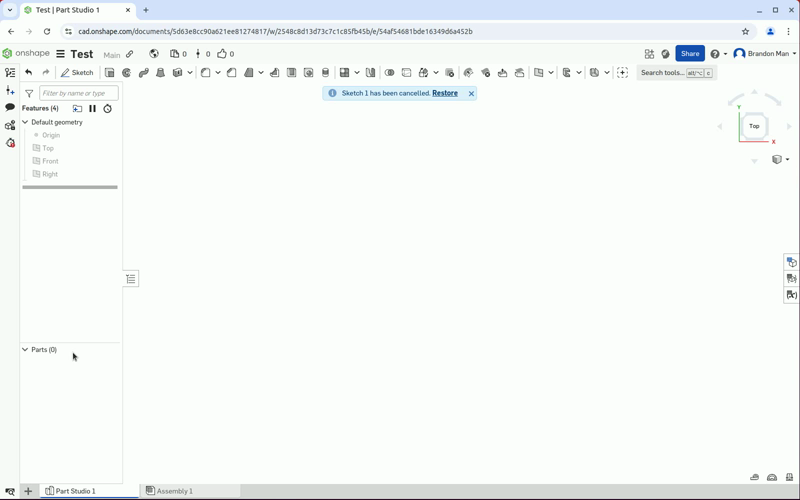
key_down(shift)
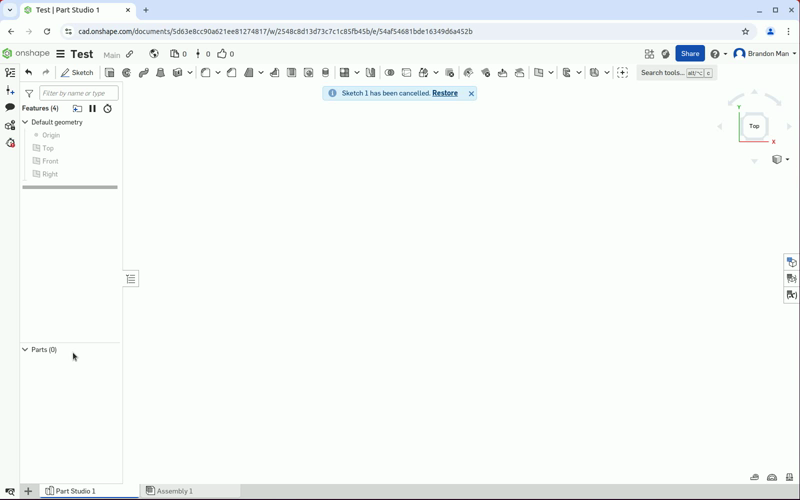
key(up)
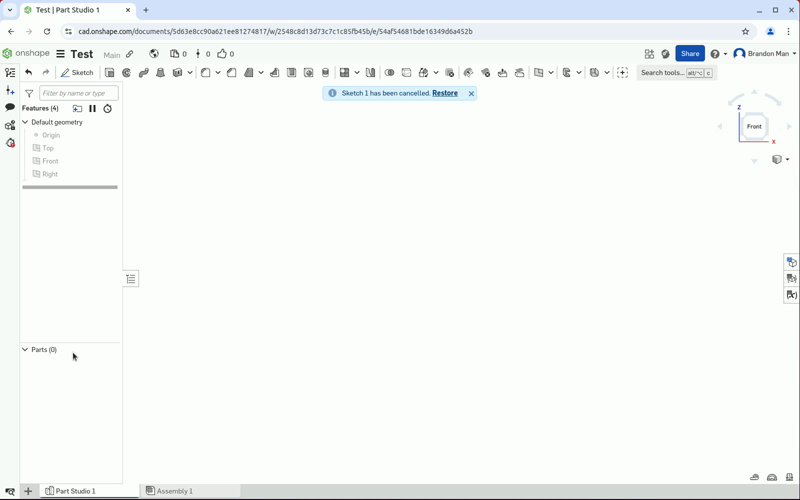
key_up(shift)
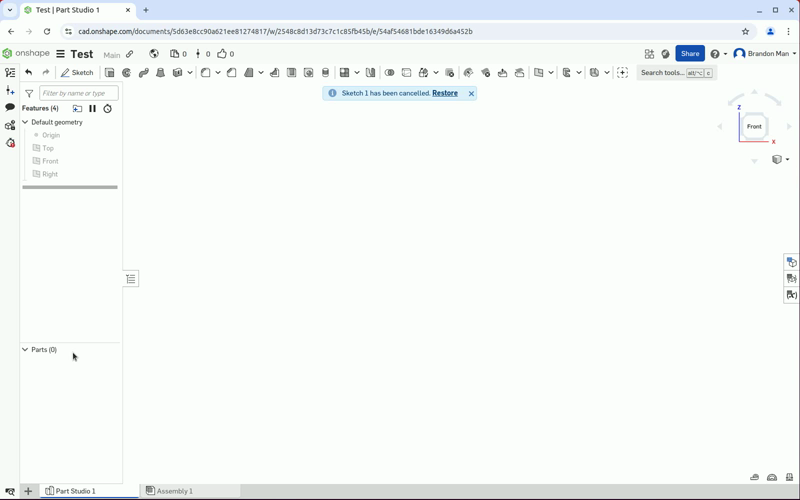
mouse_move(73, 352)
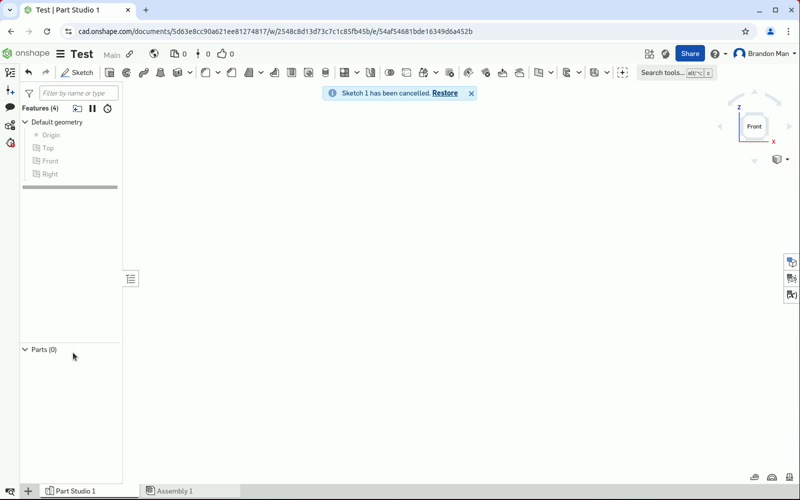
key(shift+y)
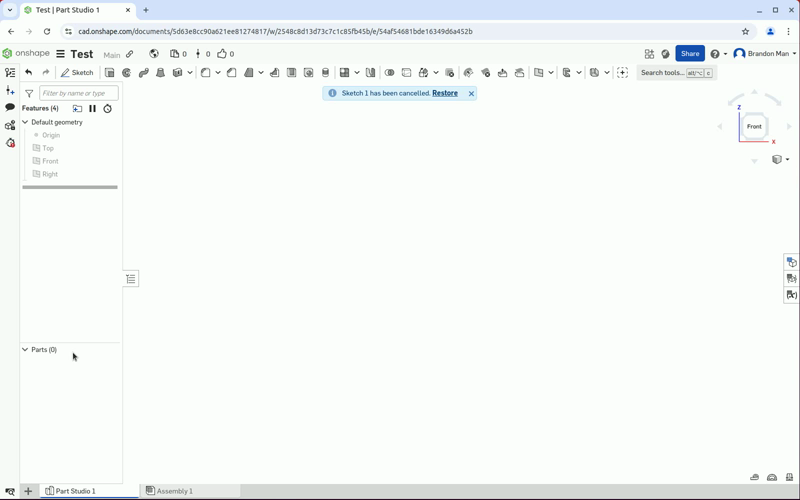
key(shift+s)
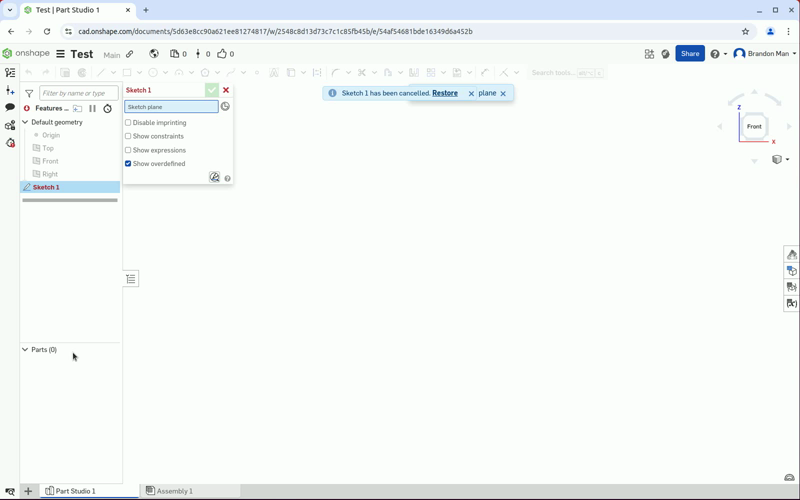
mouse_move(73, 163)
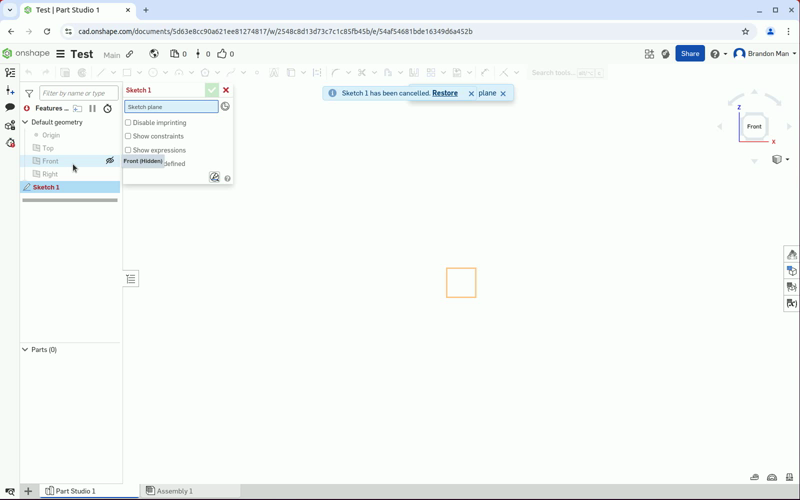
click(73, 163)
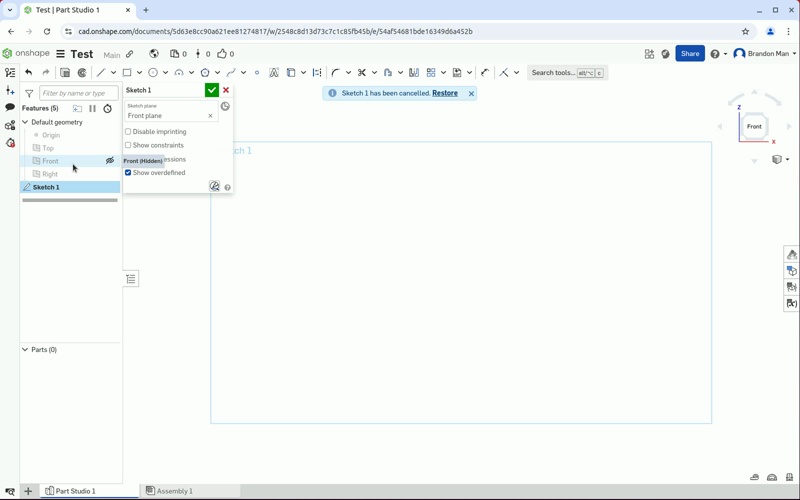
mouse_move(73, 352)
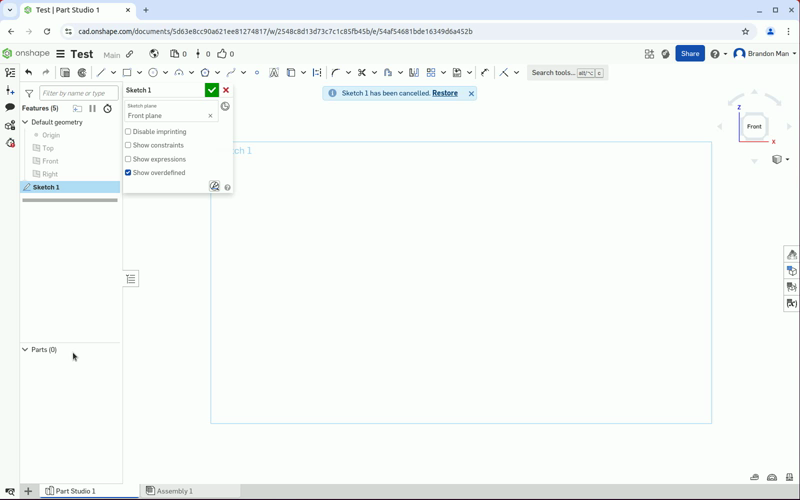
key(y)
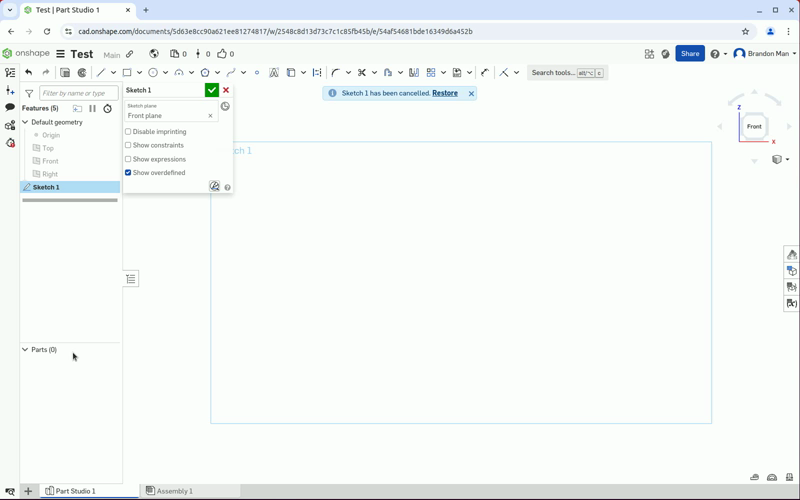
key(l)
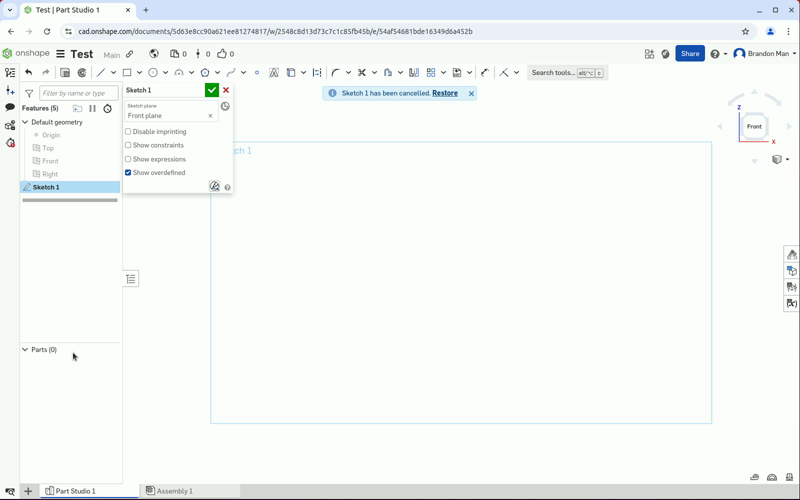
key_down(shift)
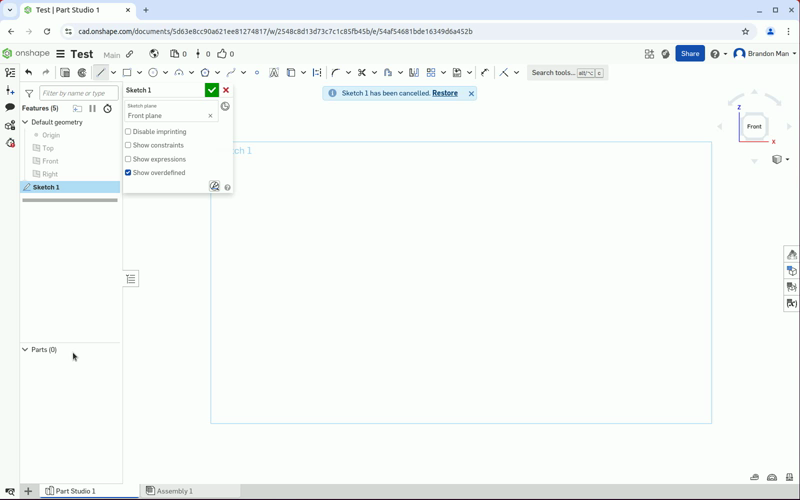
mouse_move(348, 308)
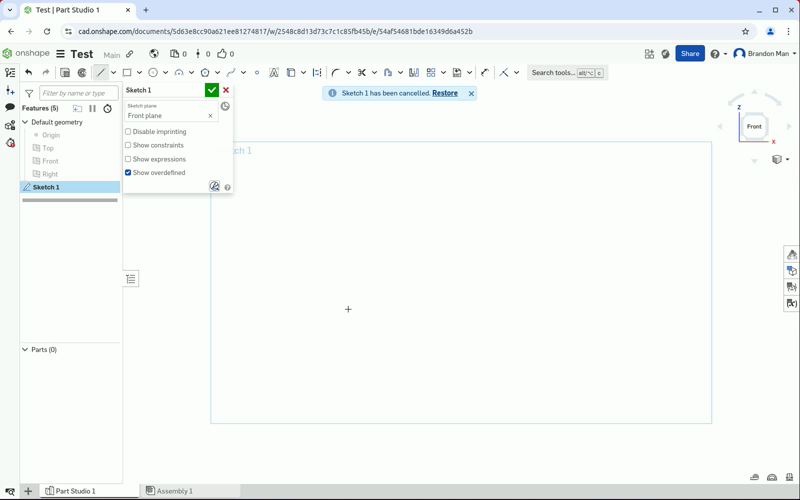
click(348, 308)
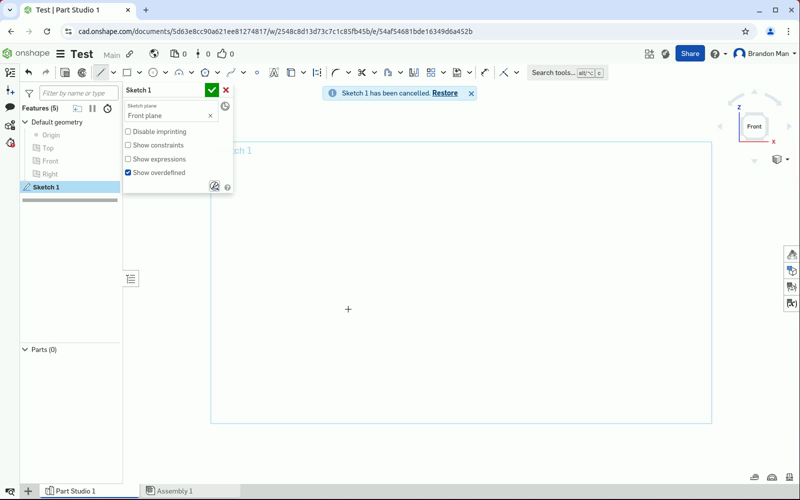
key_up(shift)
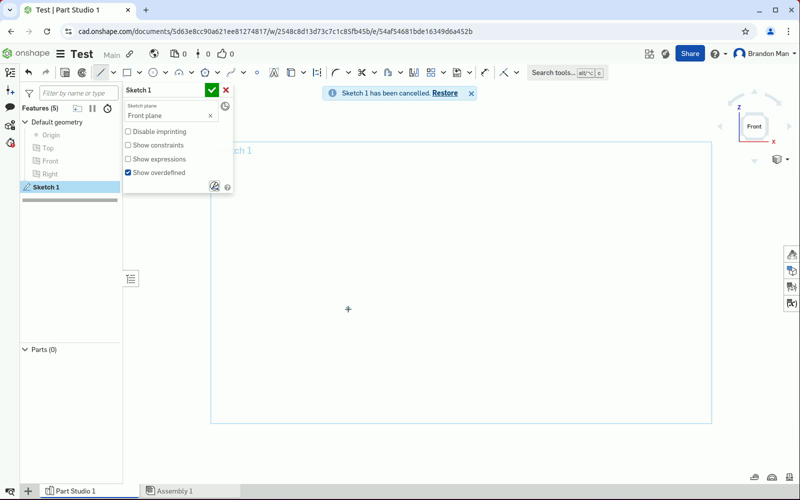
key_down(shift)
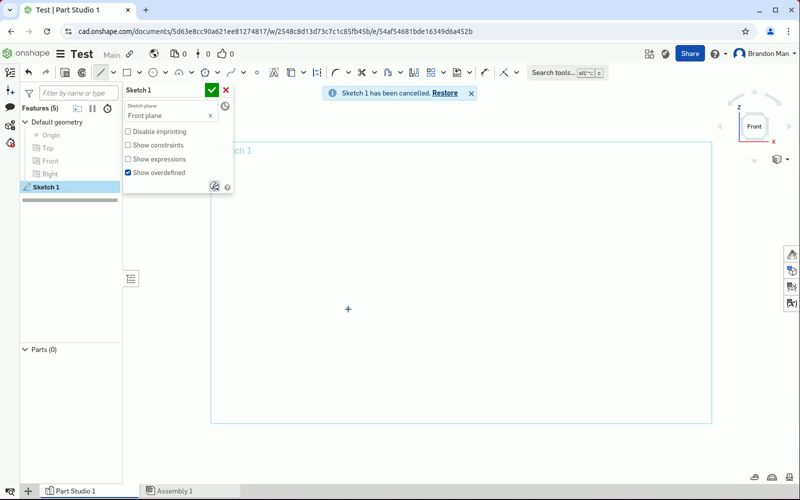
mouse_move(572, 308)
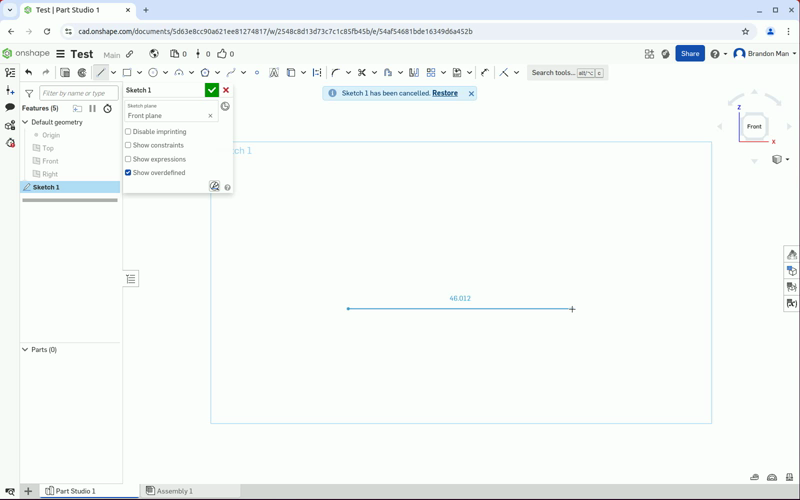
click(572, 308)
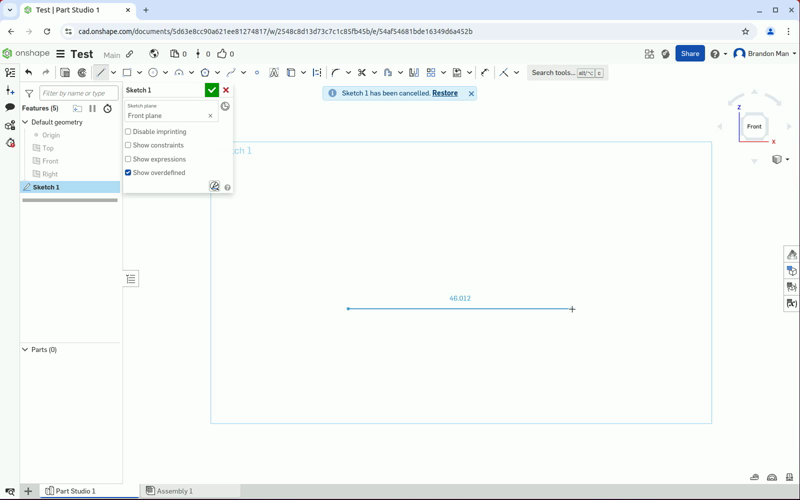
key_up(shift)
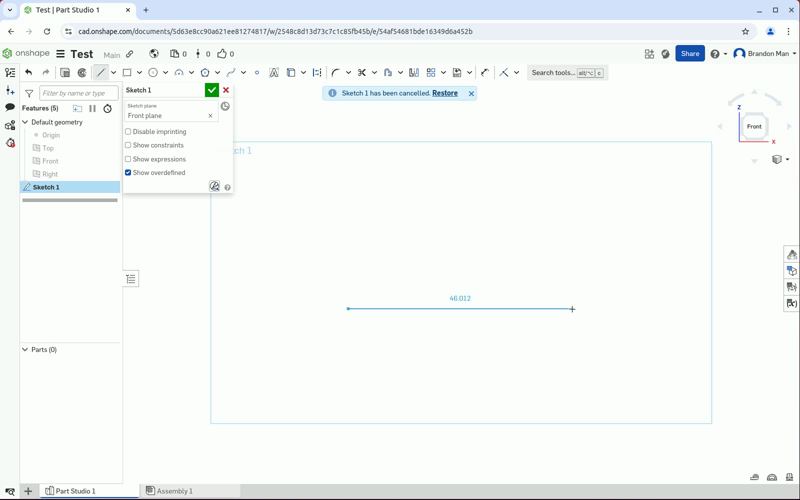
key_down(shift)
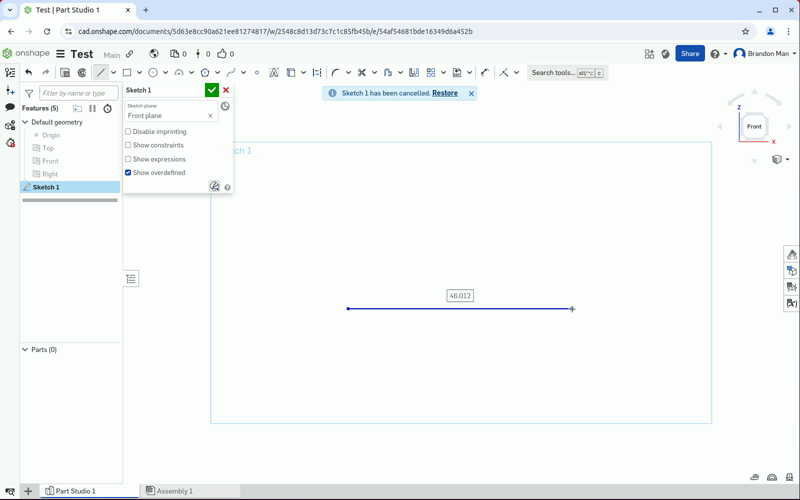
mouse_move(589, 308)
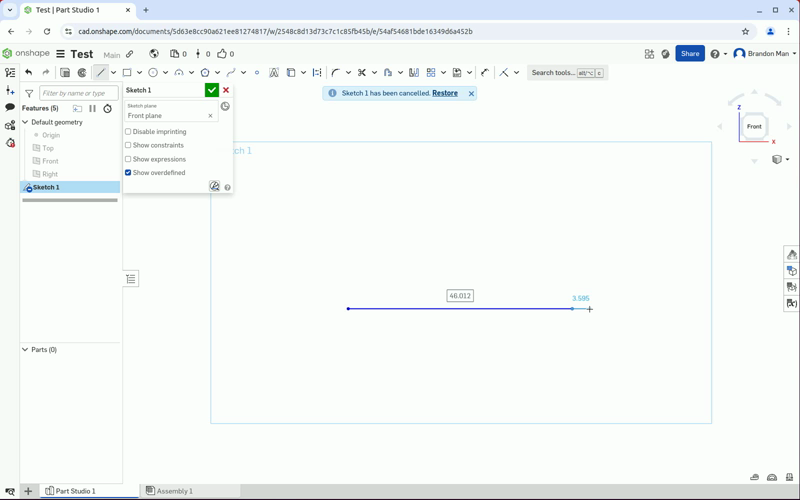
mouse_move(572, 249)
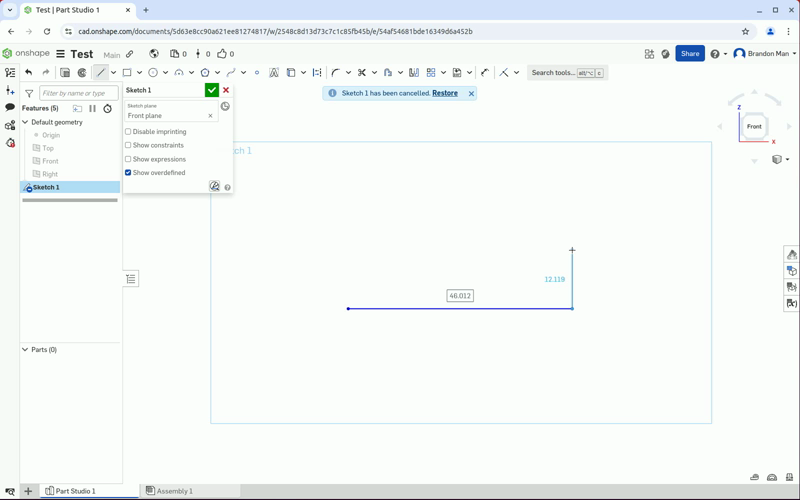
click(572, 249)
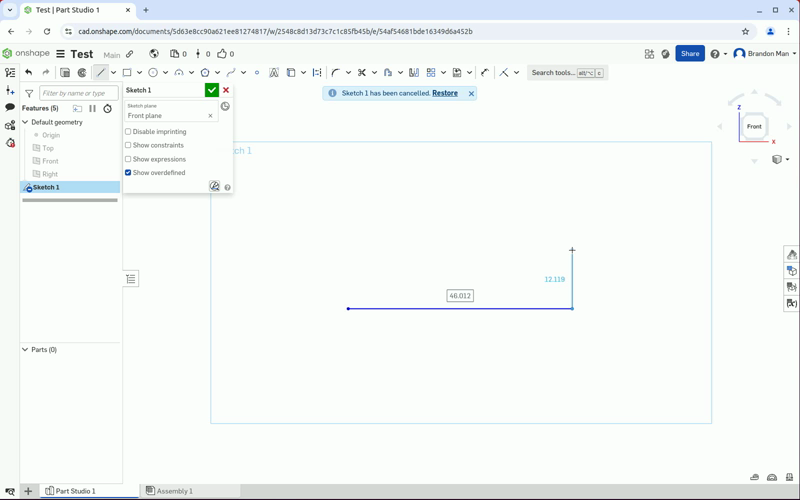
key_up(shift)
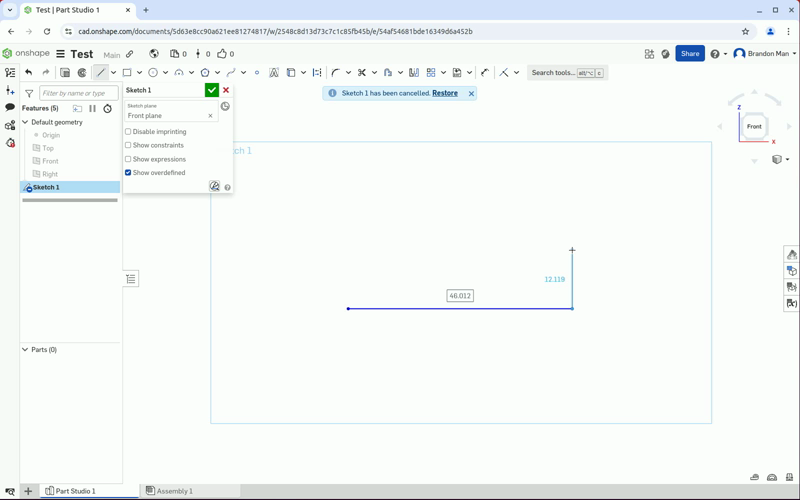
key_down(shift)
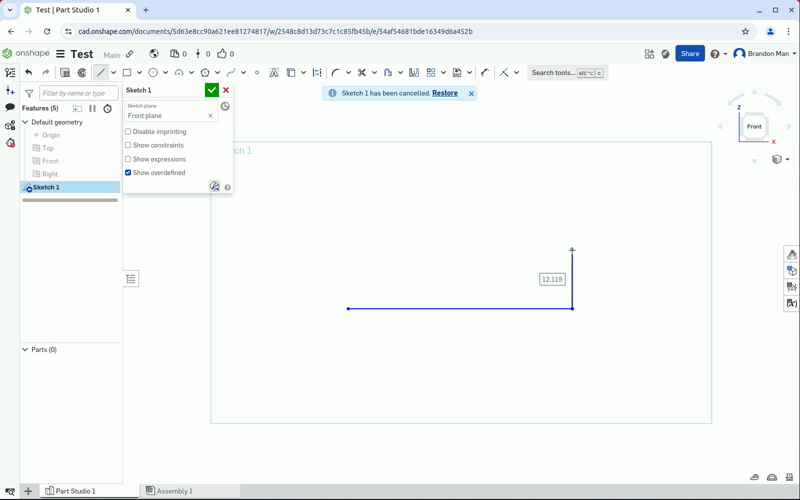
mouse_move(348, 249)
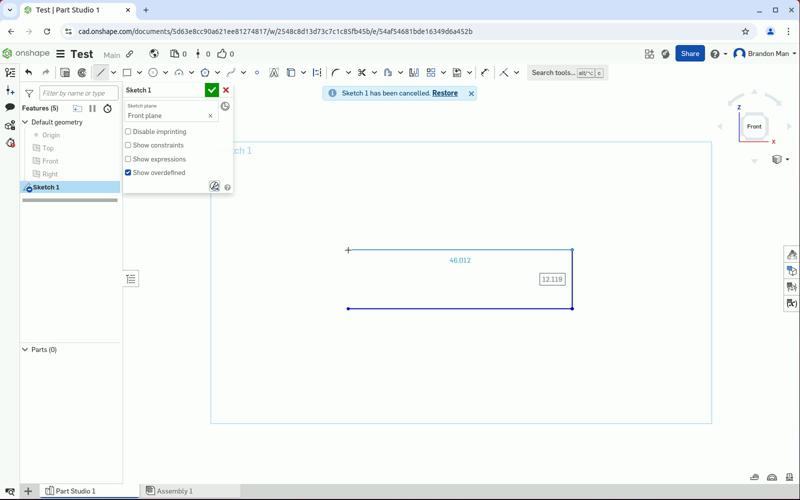
click(348, 249)
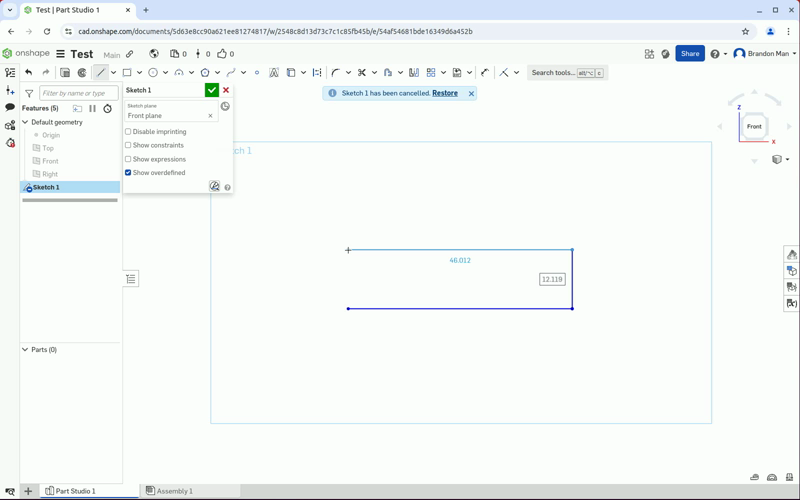
key_up(shift)
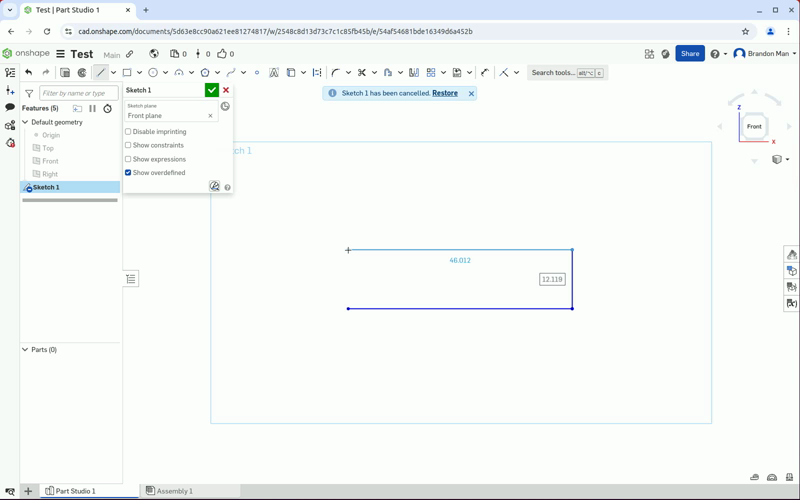
mouse_move(378, 249)
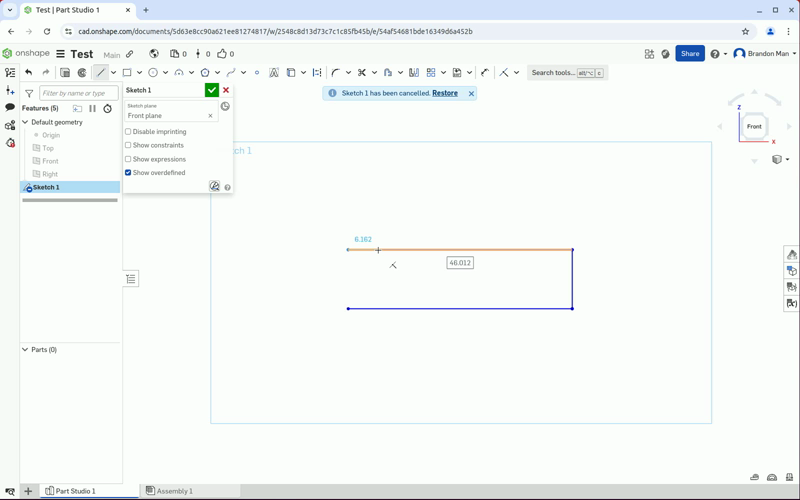
key_down(shift)
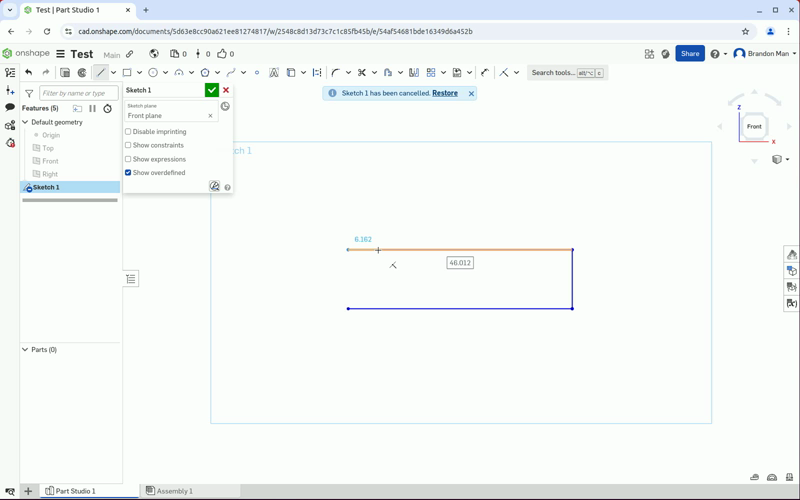
mouse_move(348, 308)
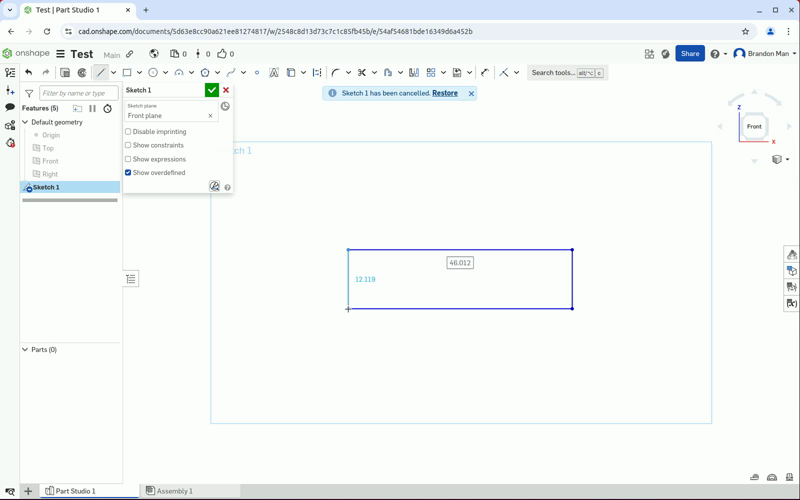
key_up(shift)
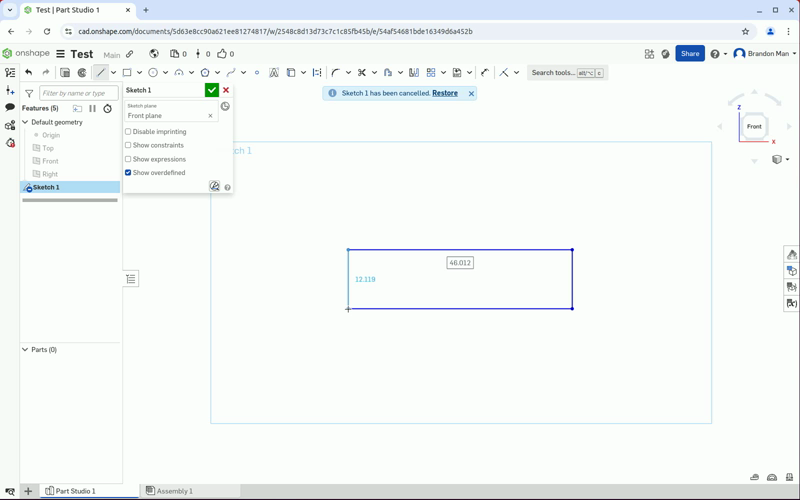
click(348, 308)
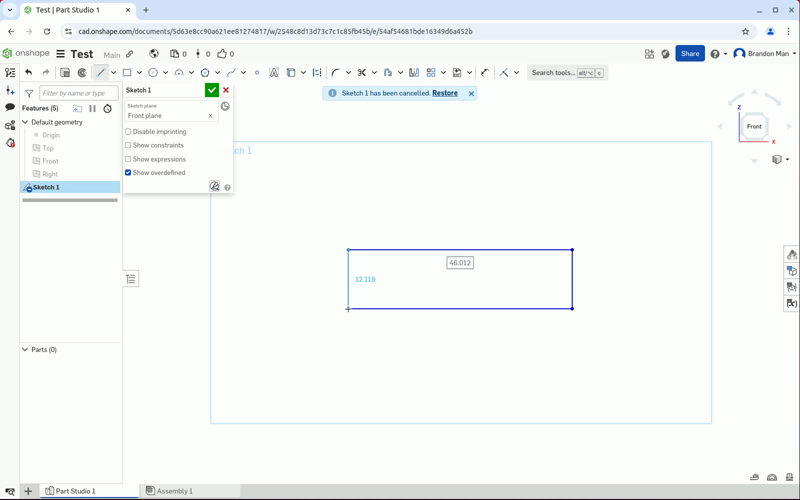
key(esc)
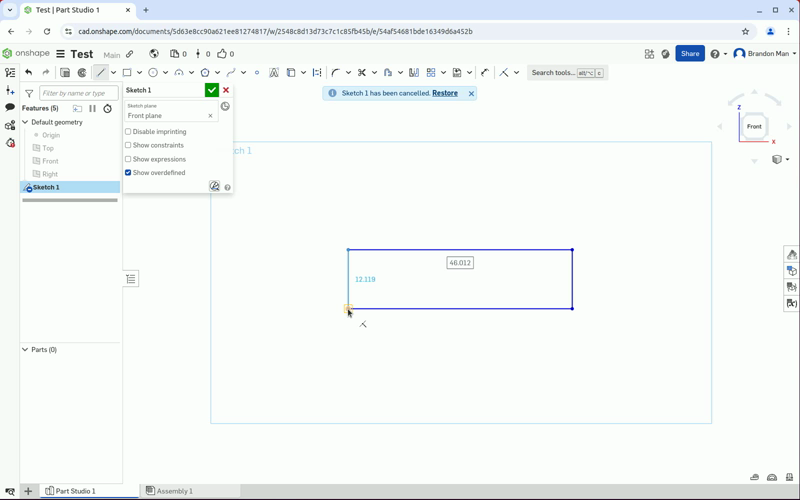
key(l)
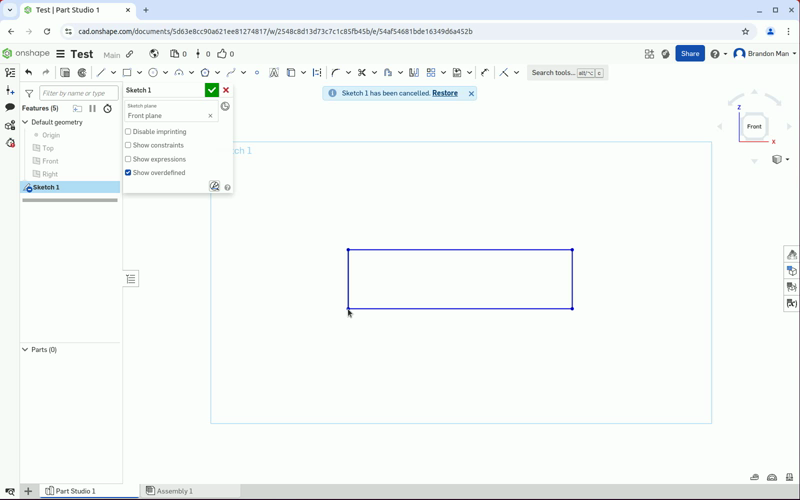
key_down(shift)
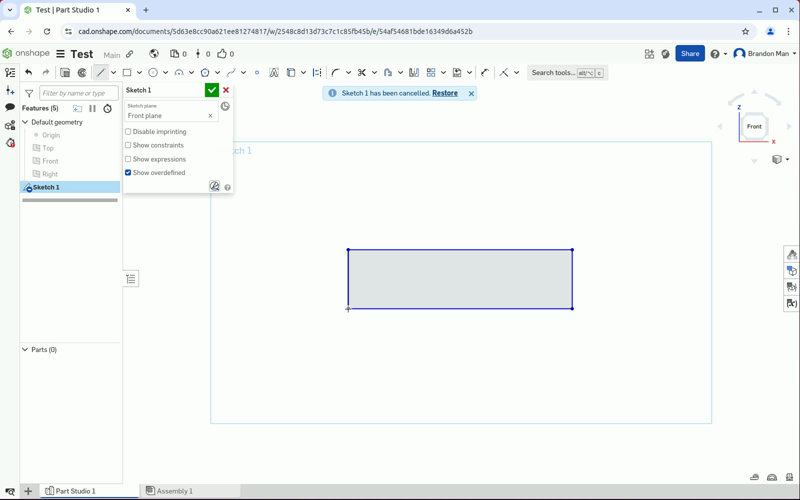
mouse_move(416, 301)
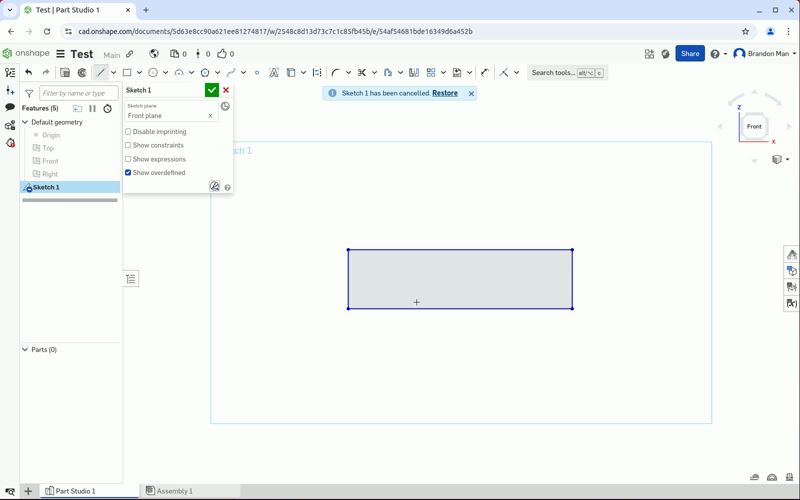
click(416, 301)
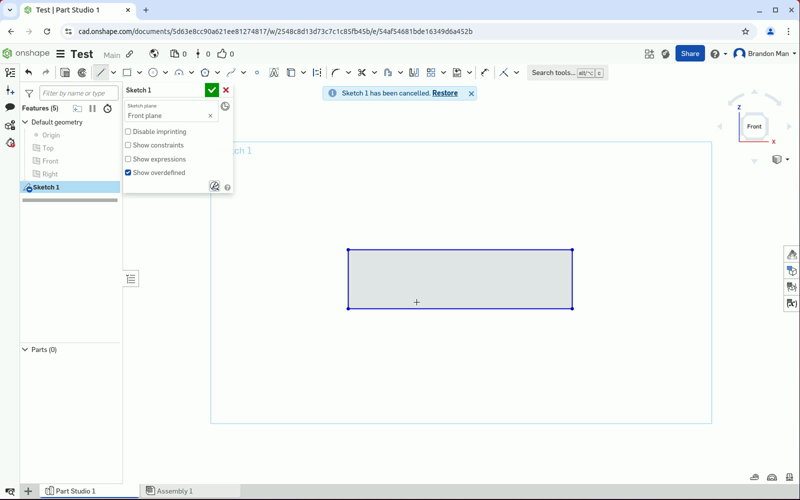
key_up(shift)
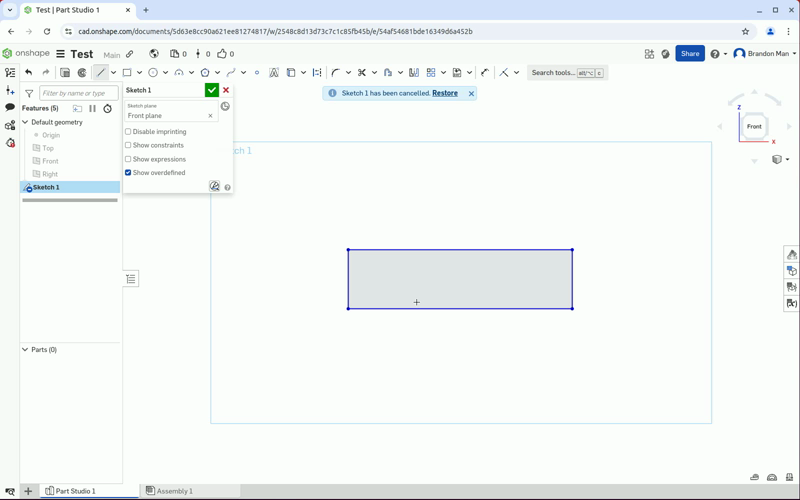
key_down(shift)
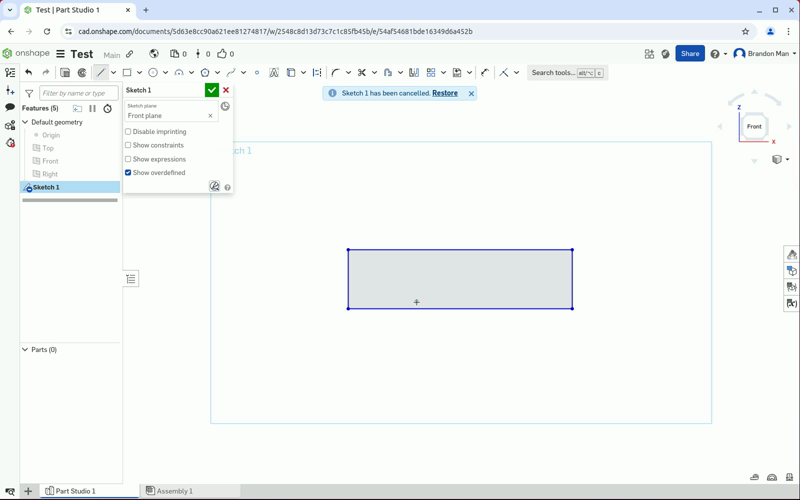
mouse_move(506, 301)
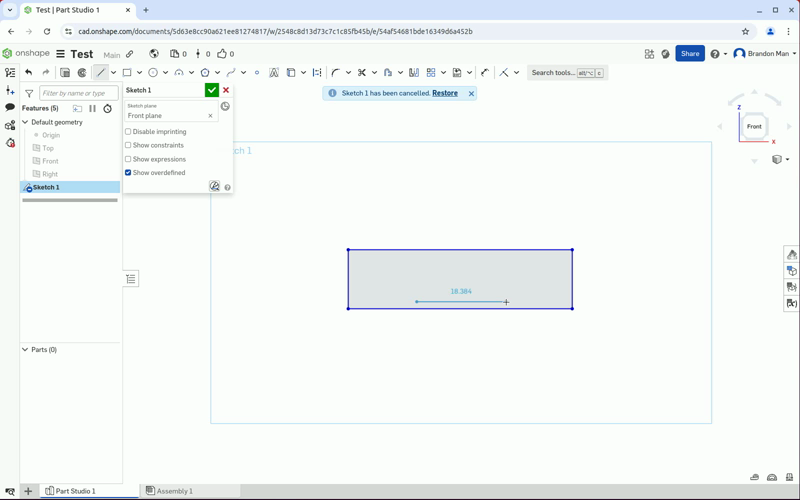
click(506, 301)
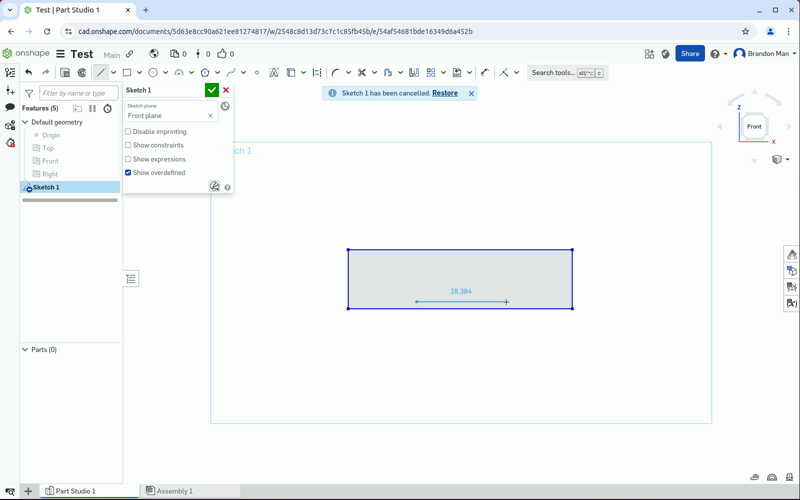
key_up(shift)
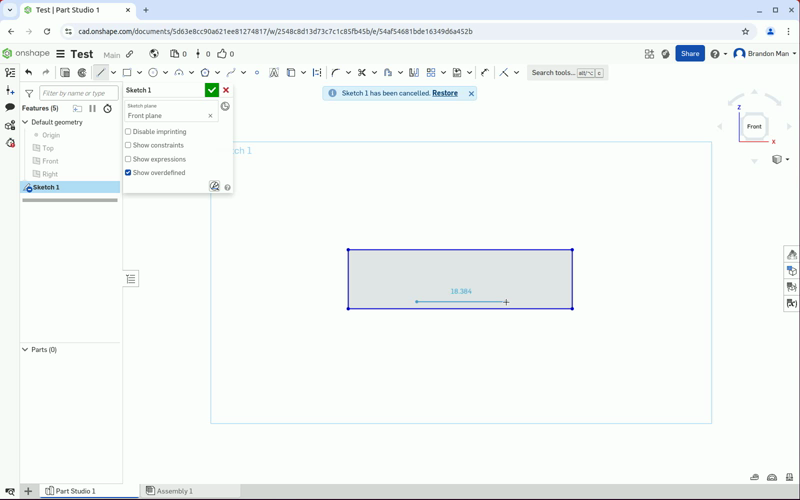
key_down(shift)
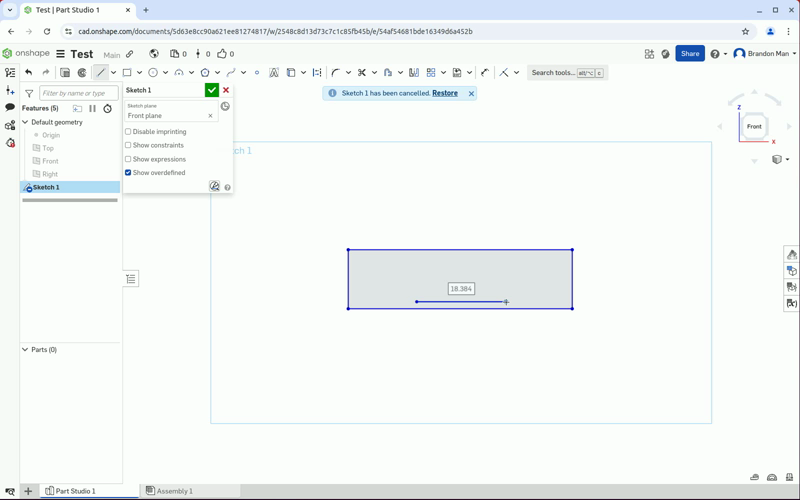
mouse_move(536, 301)
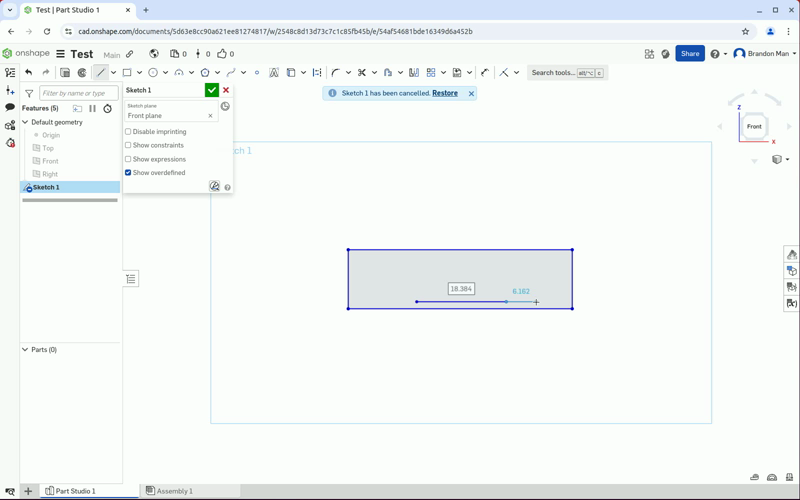
mouse_move(506, 259)
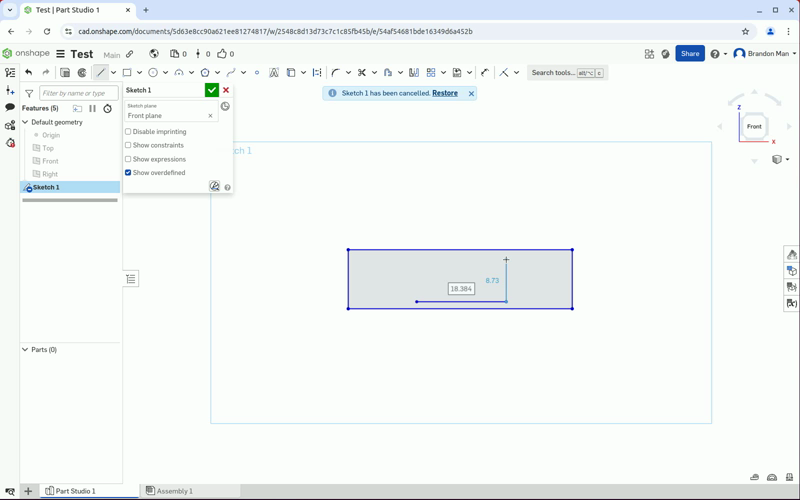
click(506, 259)
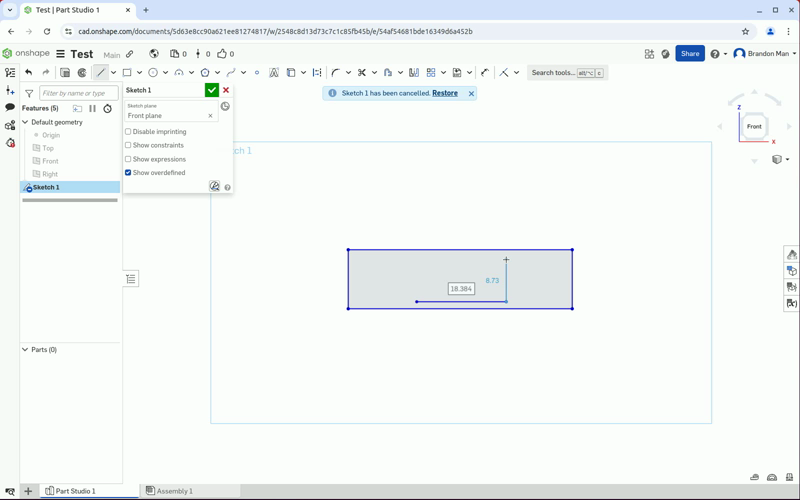
key_up(shift)
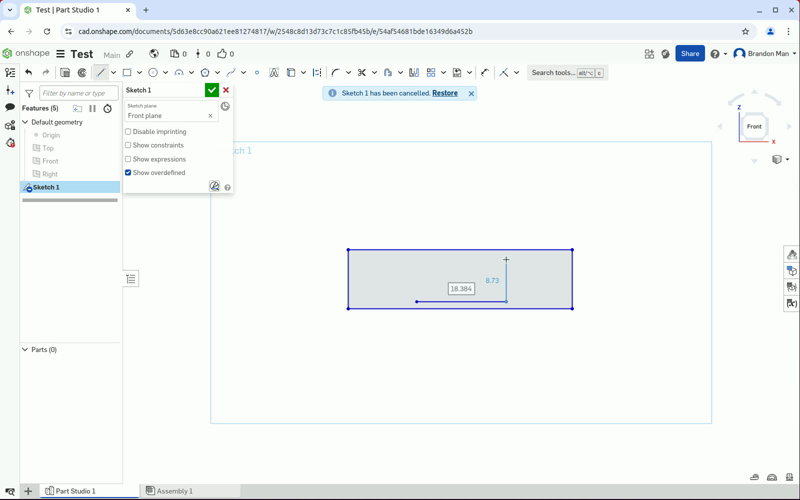
key_down(shift)
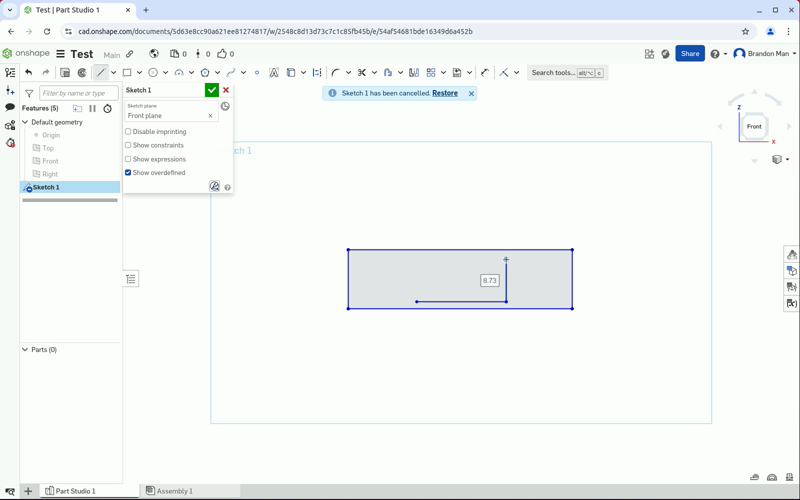
mouse_move(416, 259)
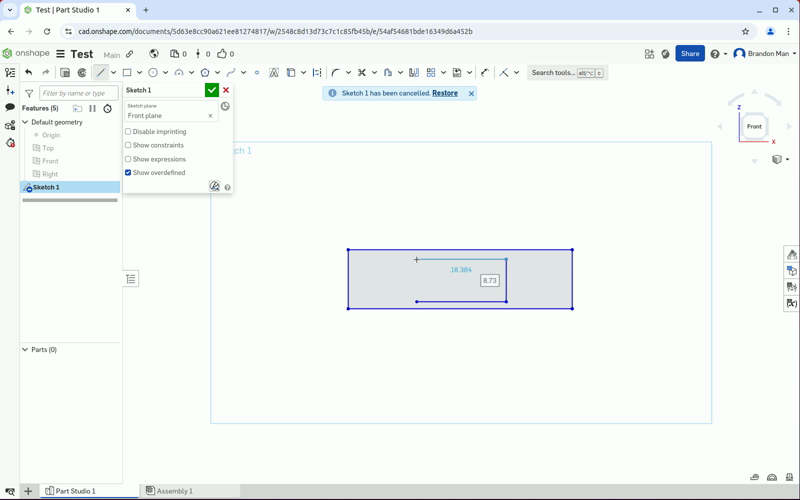
click(416, 259)
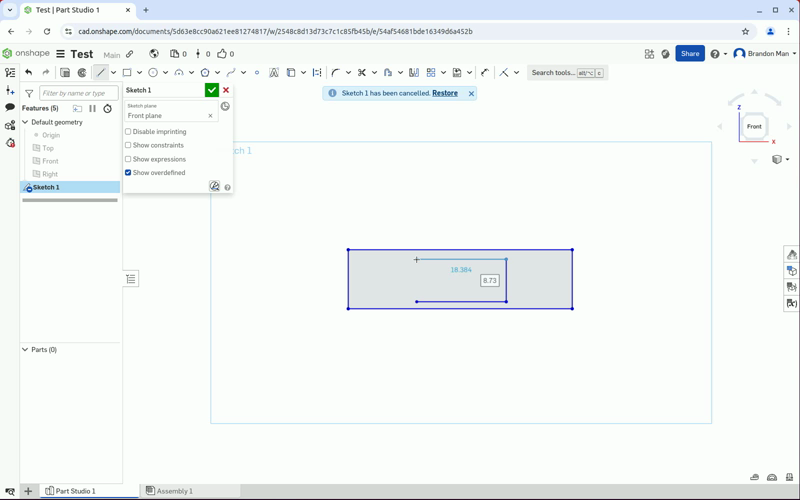
key_up(shift)
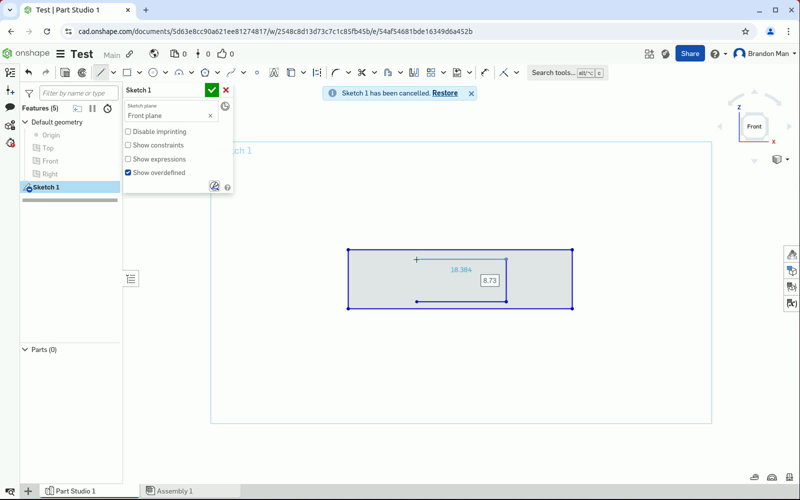
mouse_move(446, 259)
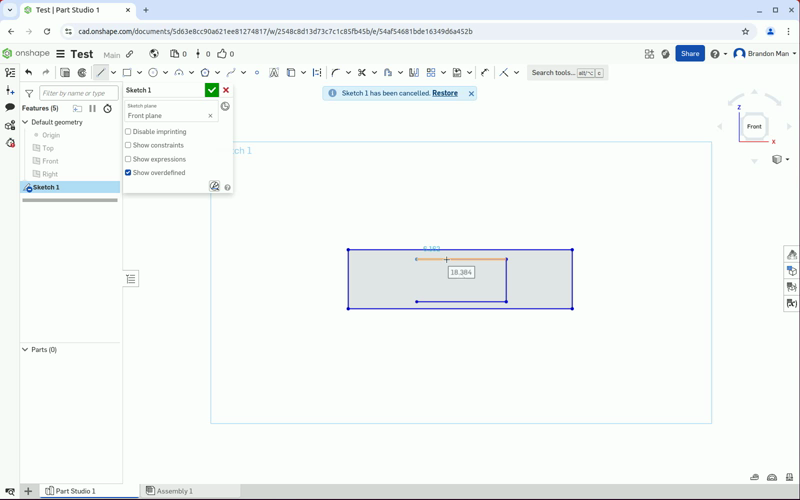
key_down(shift)
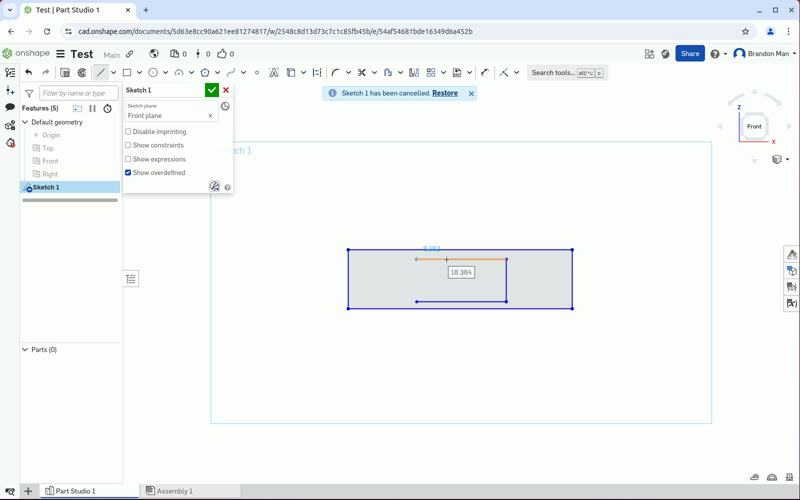
mouse_move(416, 301)
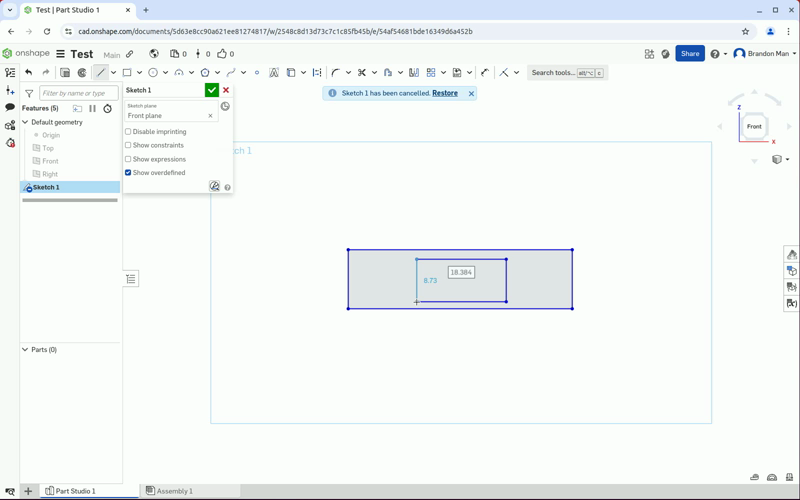
key_up(shift)
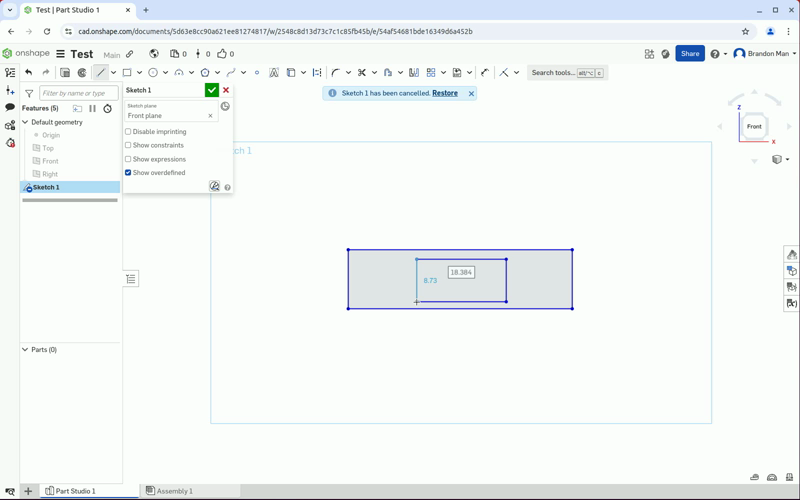
click(416, 301)
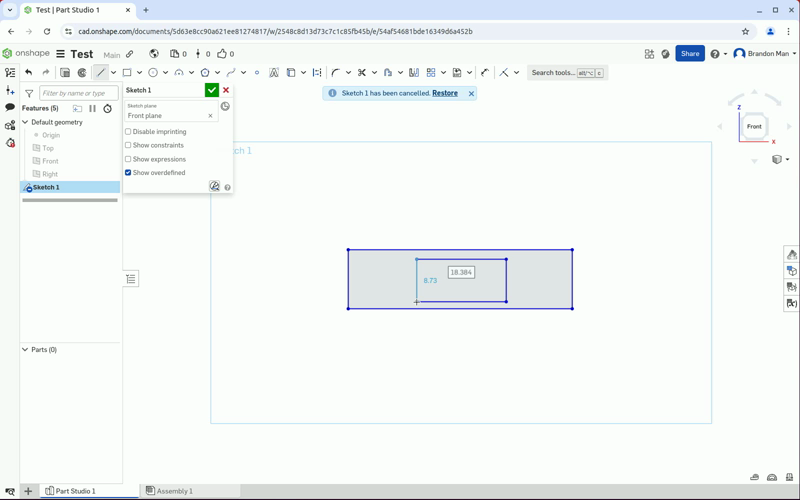
key(esc)
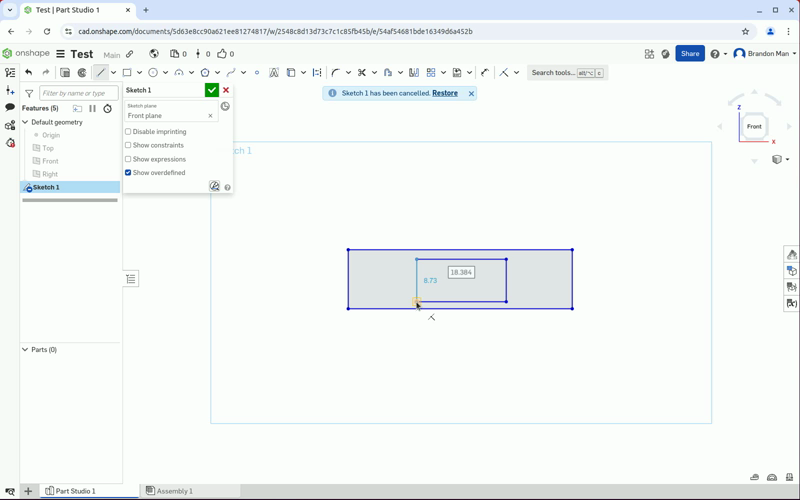
mouse_move(515, 291)
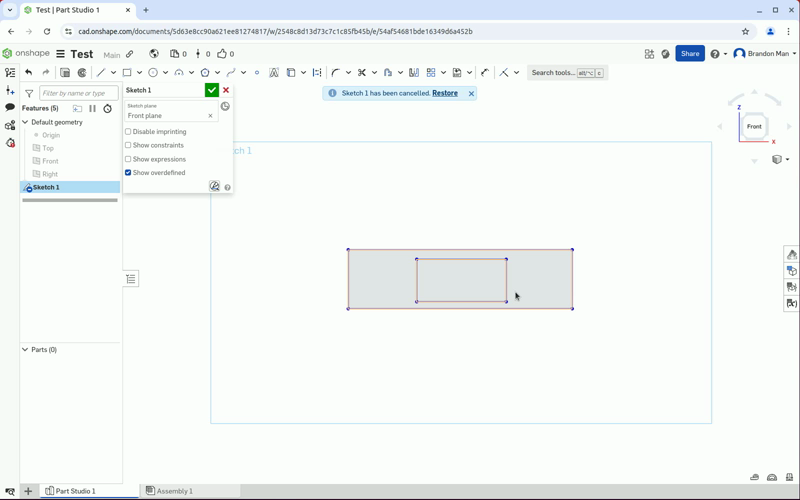
click(515, 291)
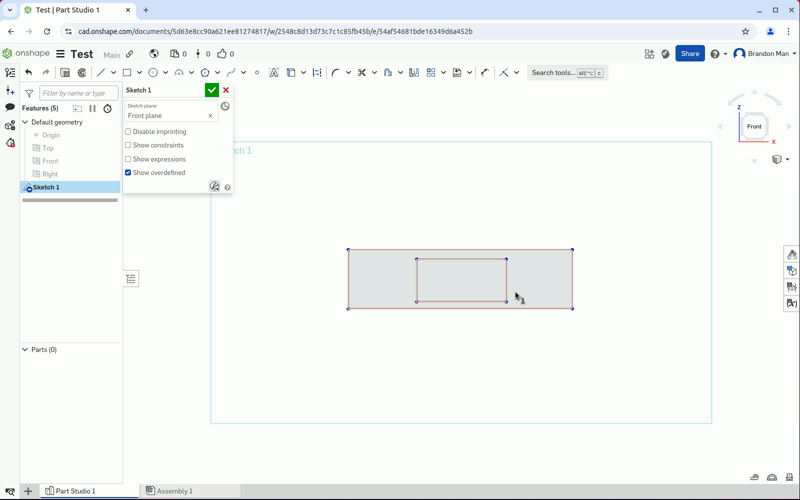
mouse_move(73, 352)
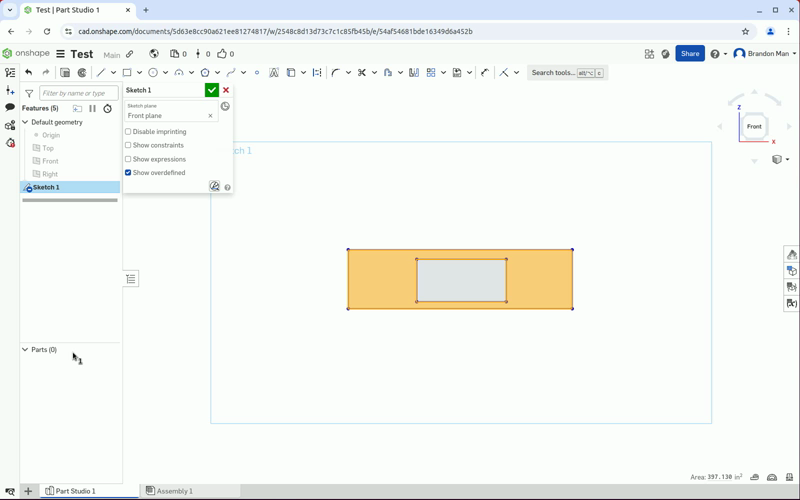
key(shift+y)
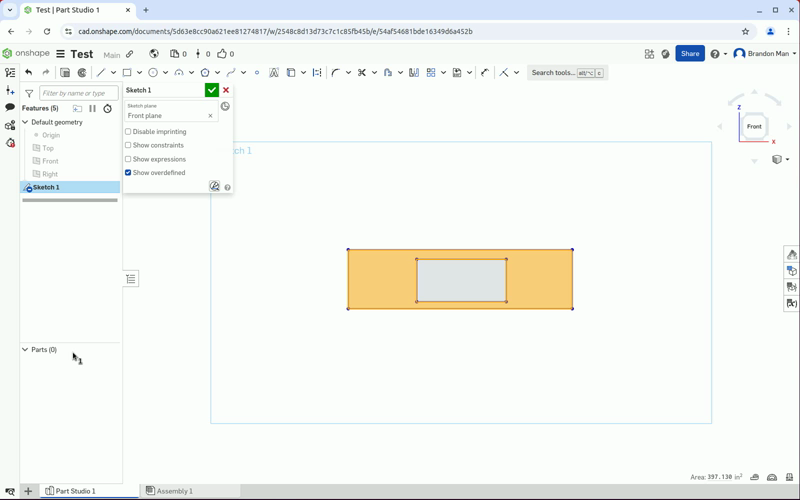
key(shift+e)
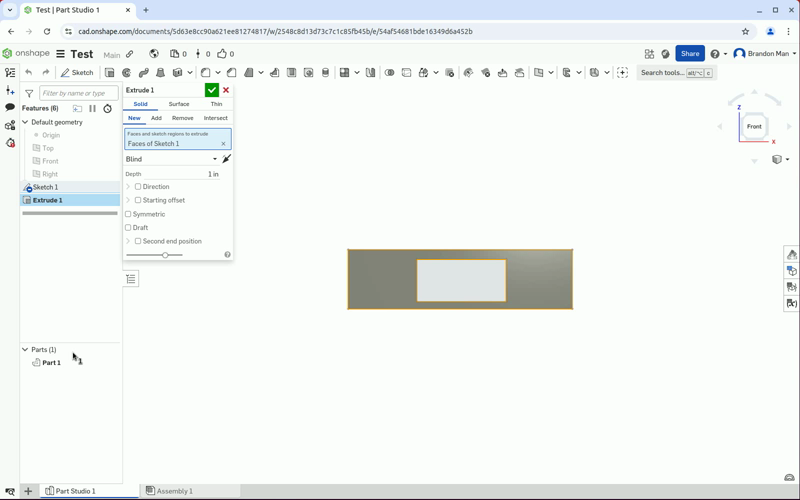
mouse_move(143, 106)
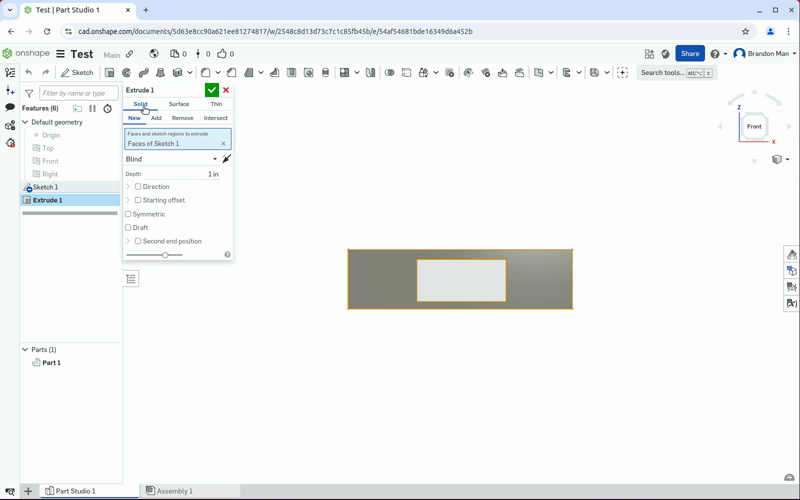
click(143, 106)
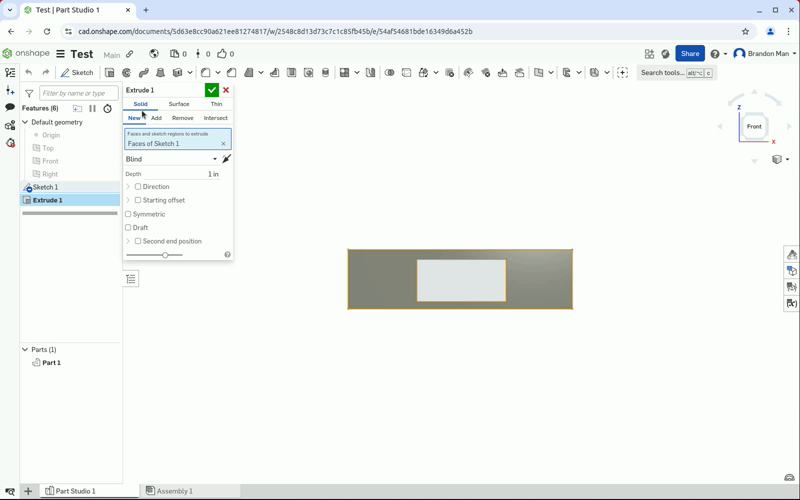
mouse_move(137, 120)
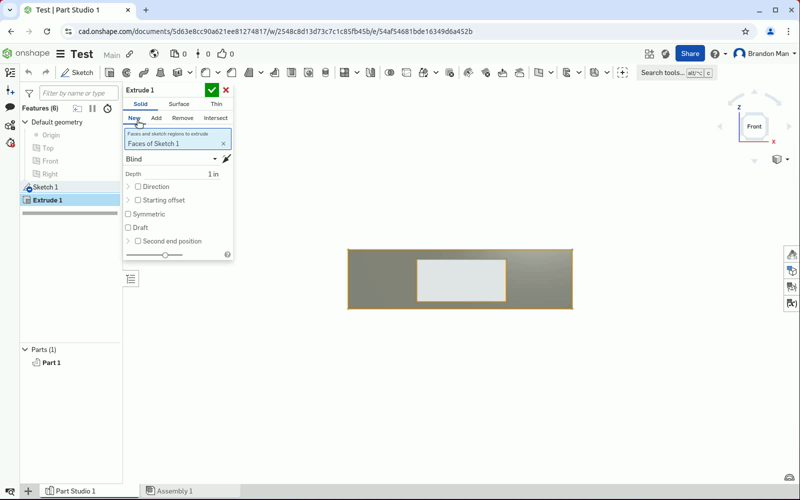
click(137, 120)
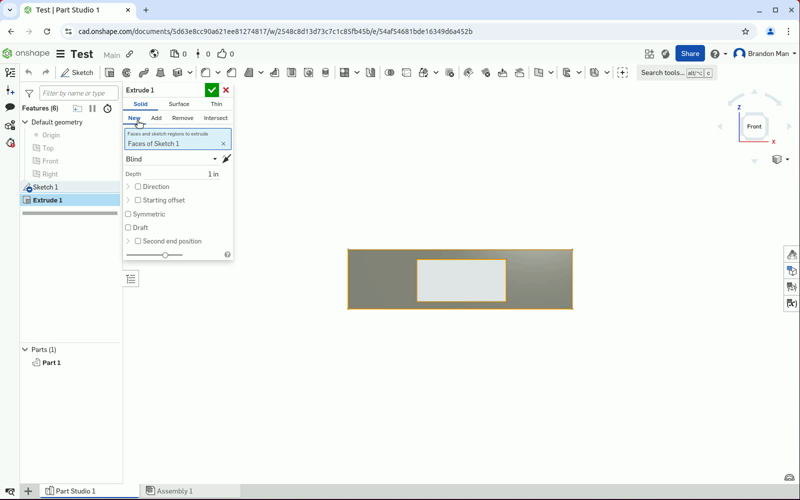
key(tab, 4)
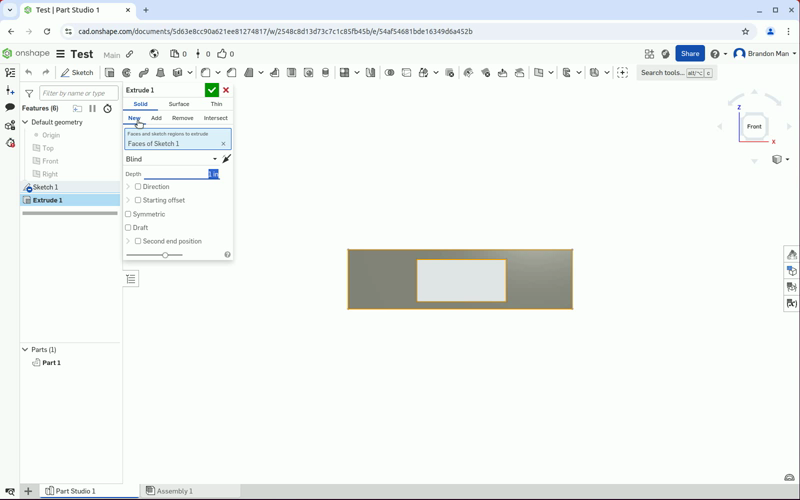
text(1.444)
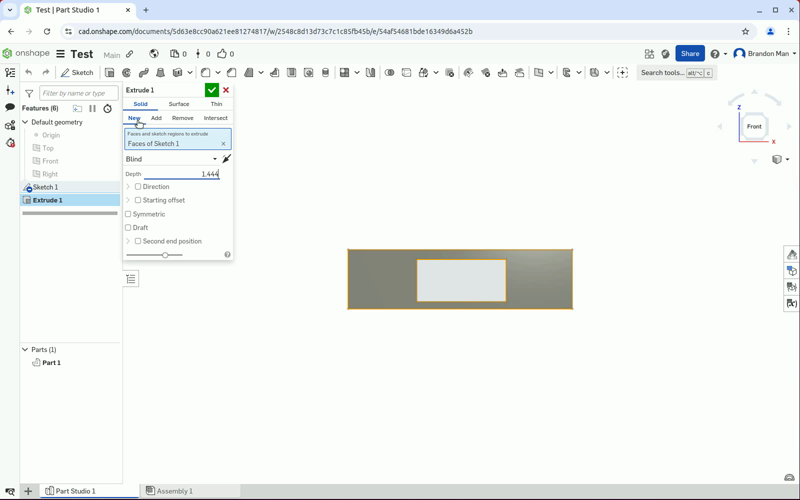
key(tab, 3)
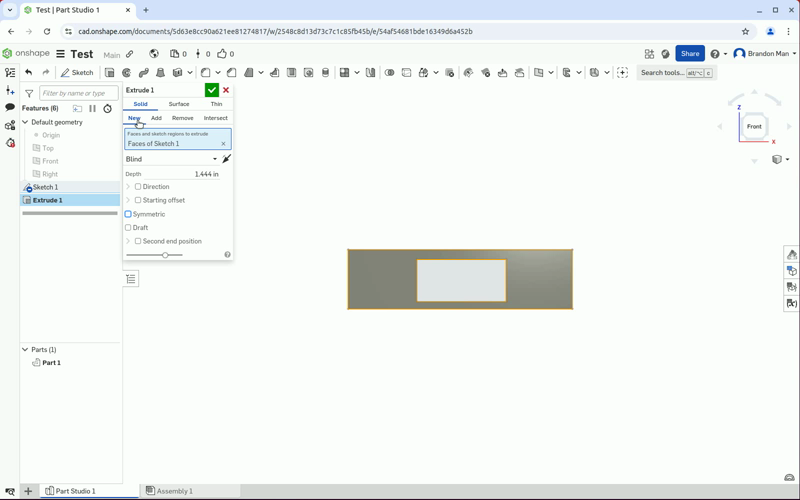
key(space)
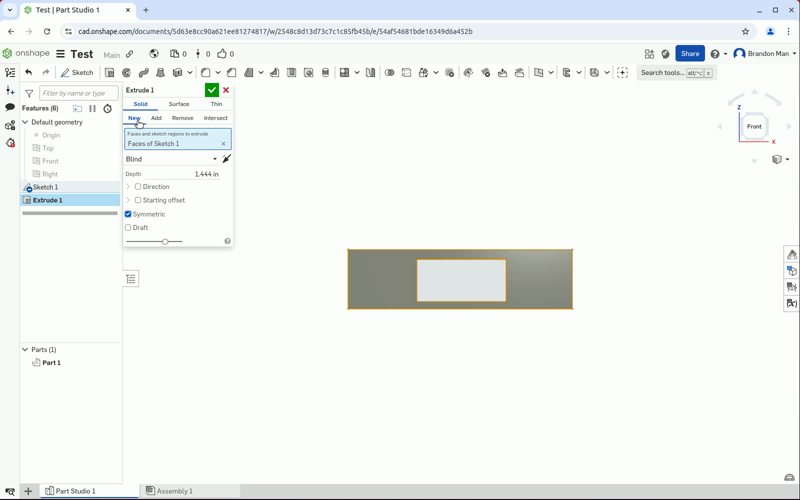
key(enter)
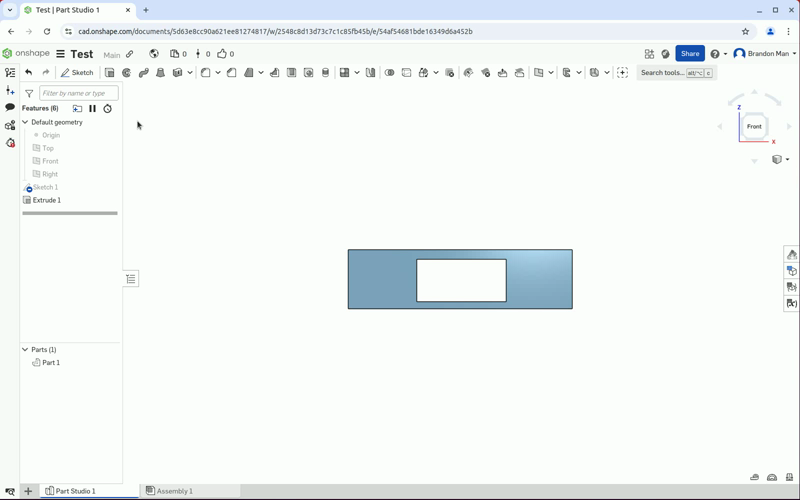
key(shift+h)
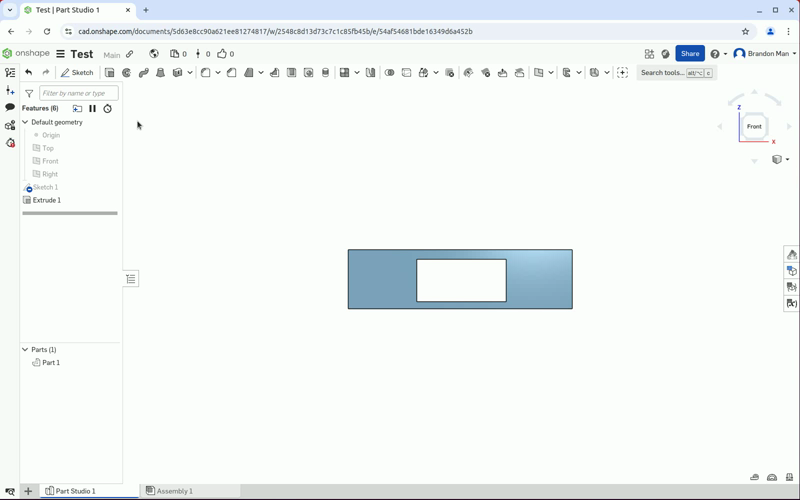
key(shift+h)
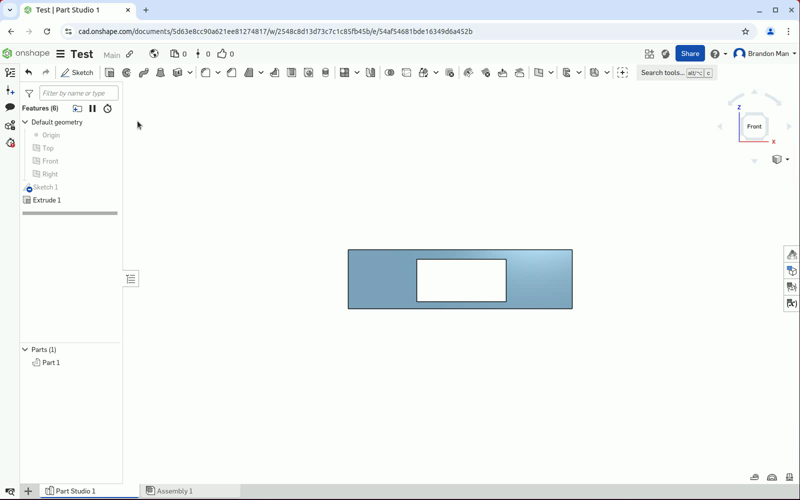
mouse_move(73, 189)
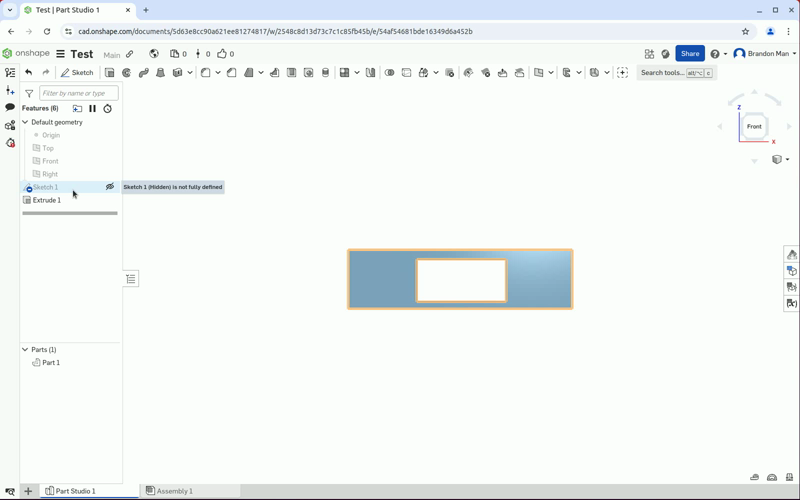
click(73, 189)
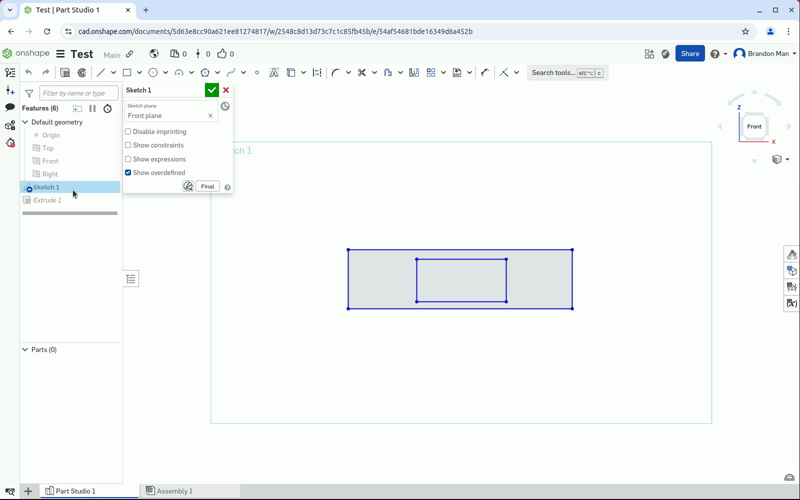
mouse_move(229, 92)
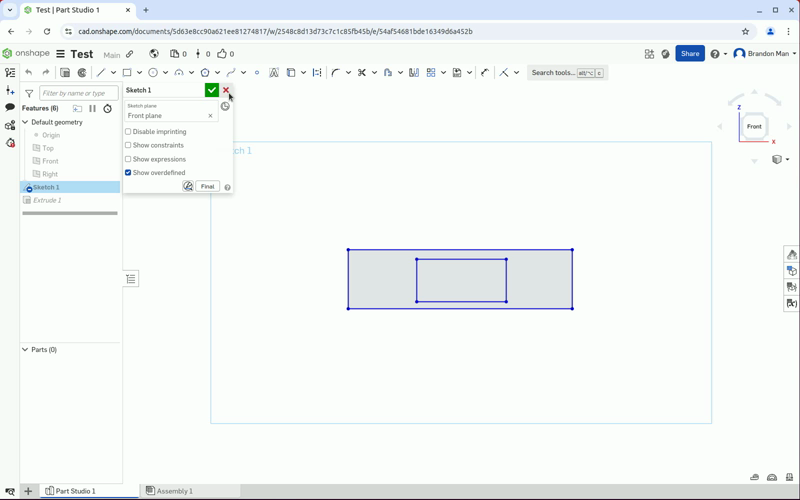
click(229, 92)
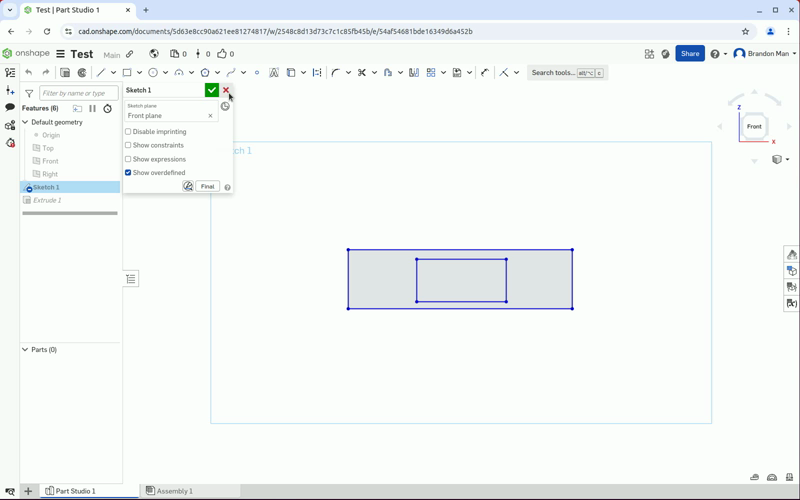
key(shift+s)
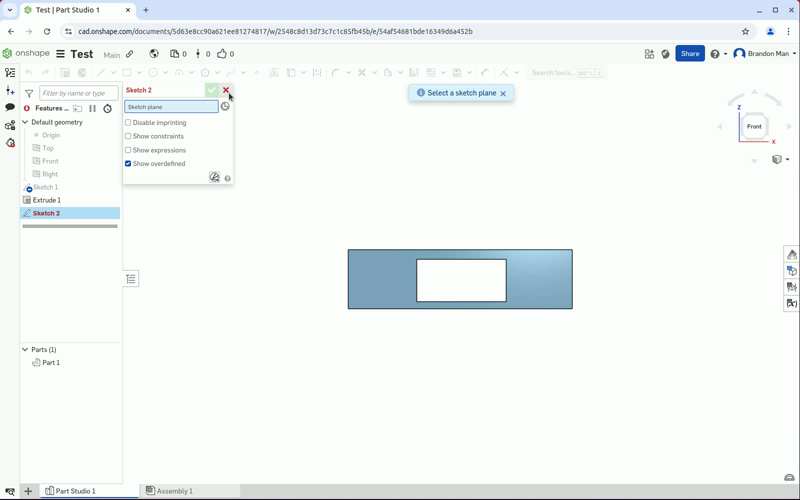
mouse_move(73, 163)
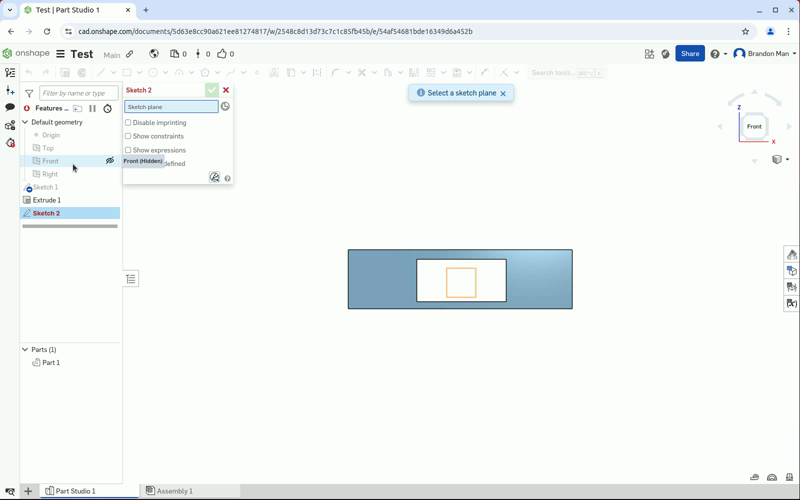
click(73, 163)
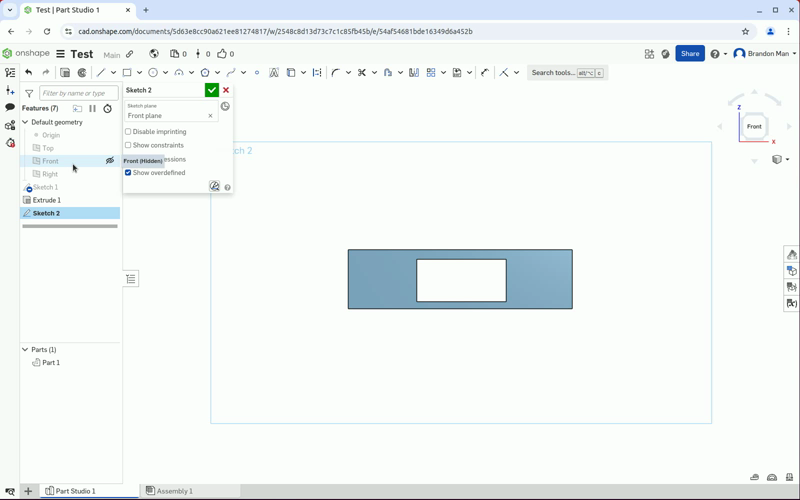
mouse_move(73, 352)
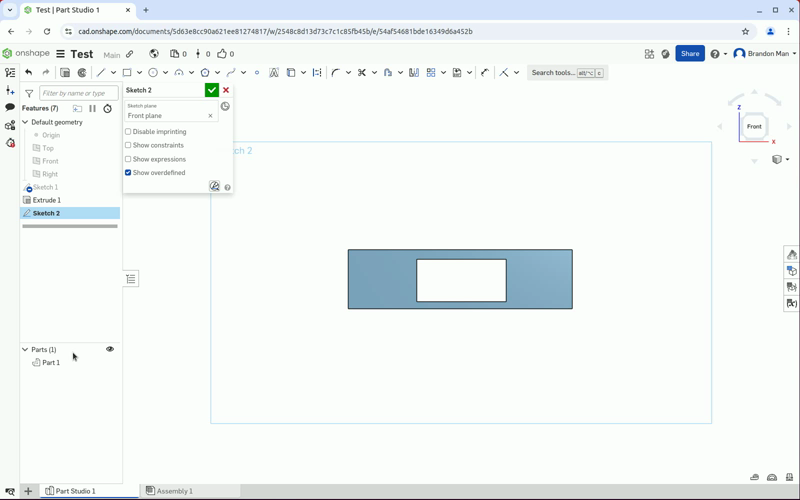
key(y)
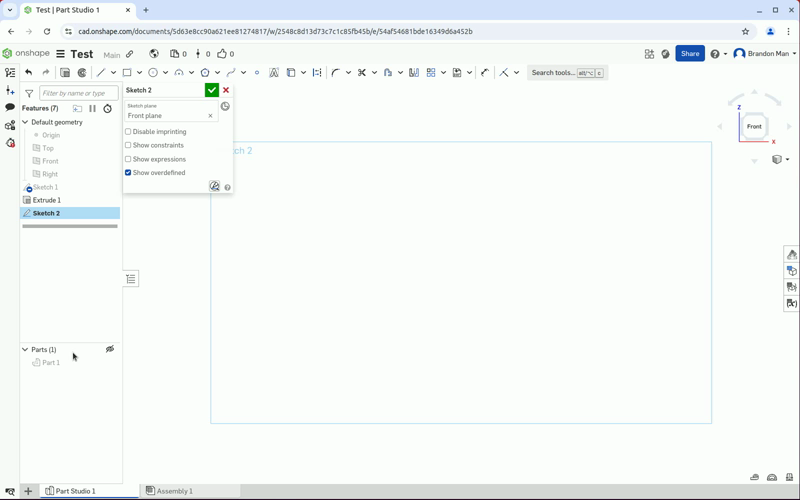
key(l)
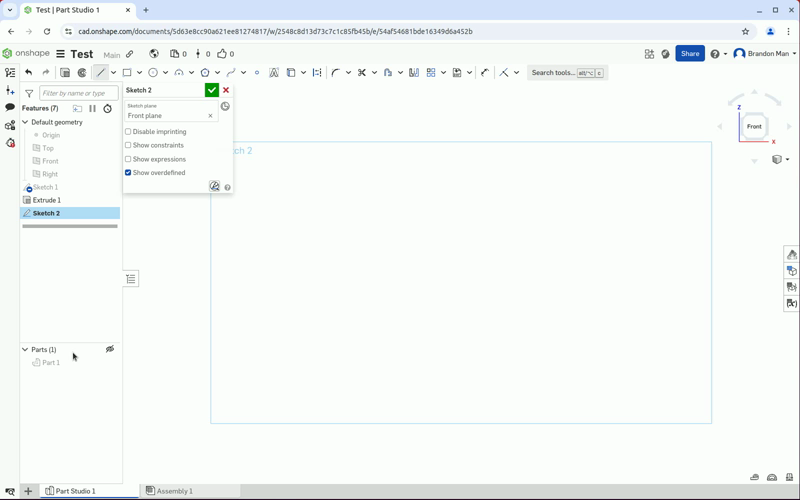
key_down(shift)
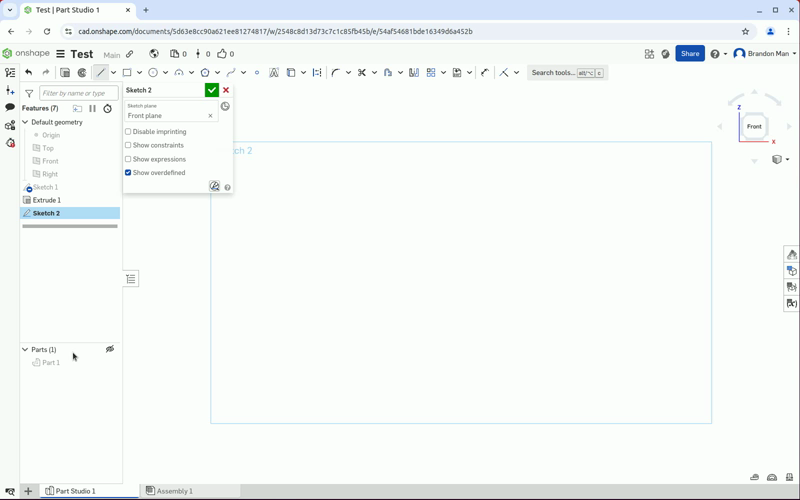
mouse_move(416, 303)
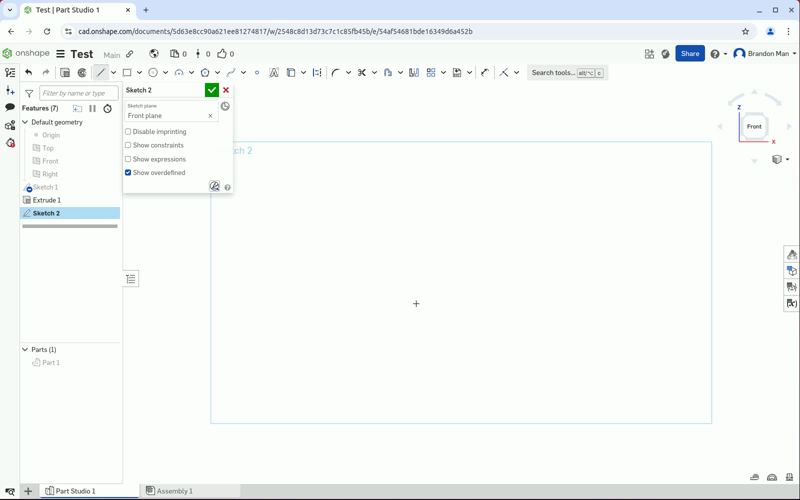
click(416, 303)
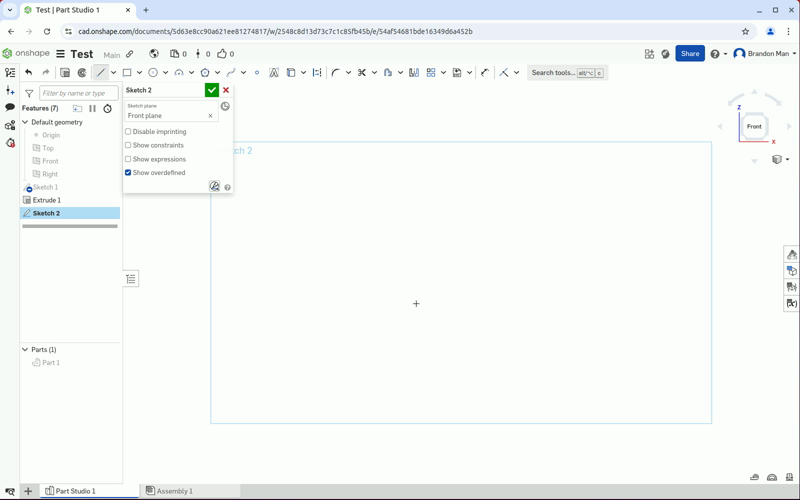
key_up(shift)
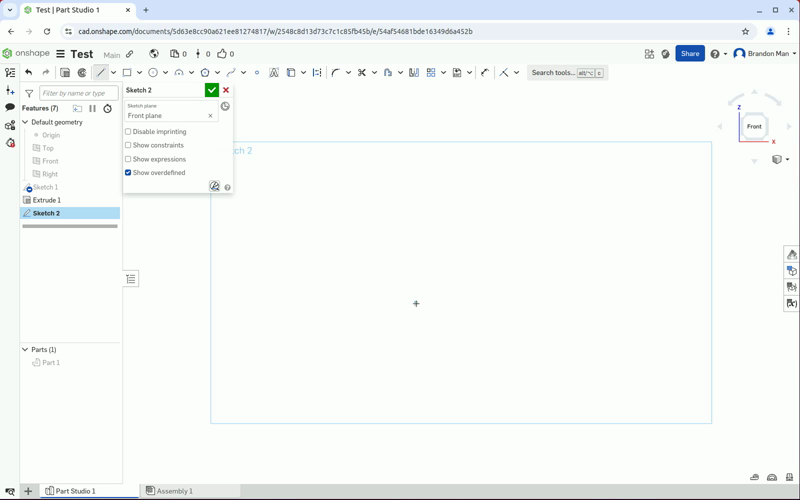
key_down(shift)
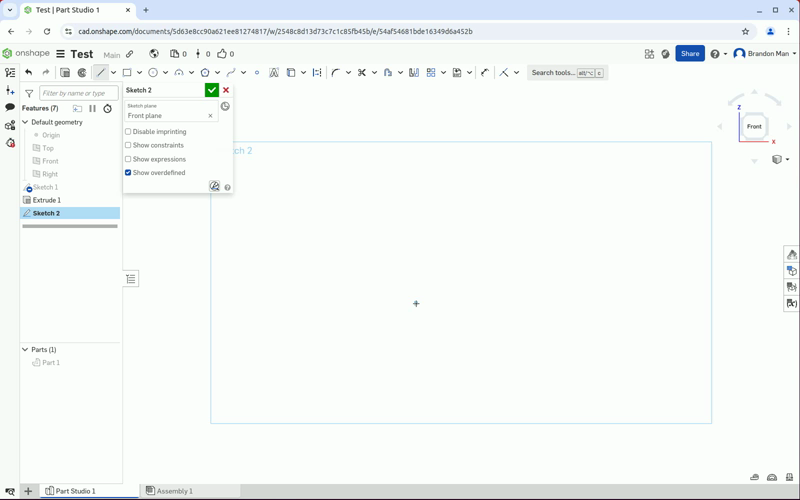
mouse_move(507, 303)
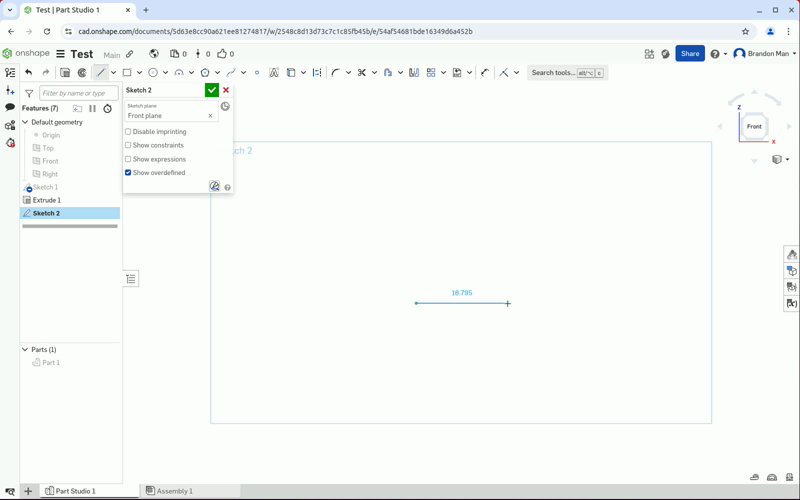
click(507, 303)
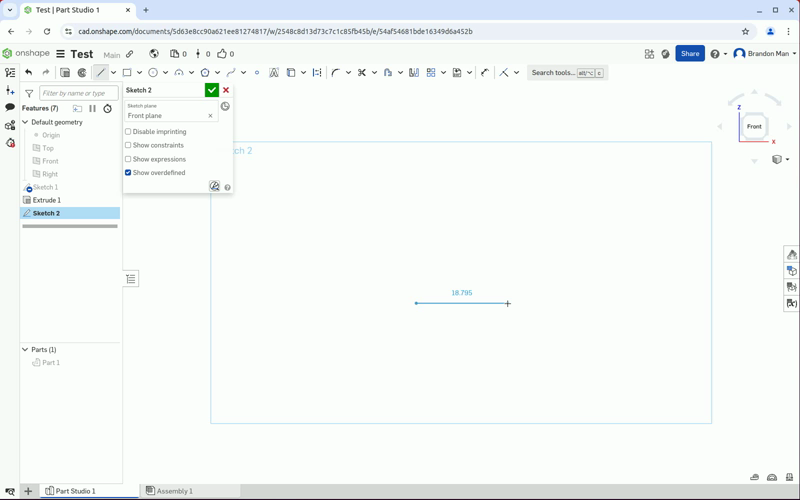
key_up(shift)
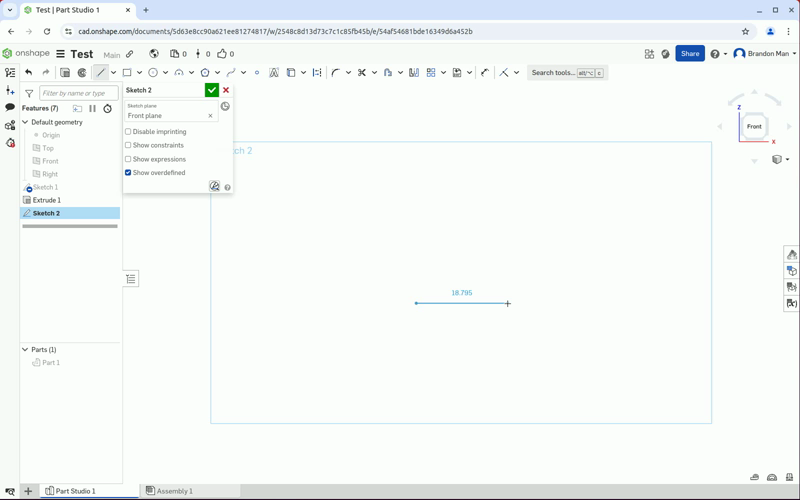
key_down(shift)
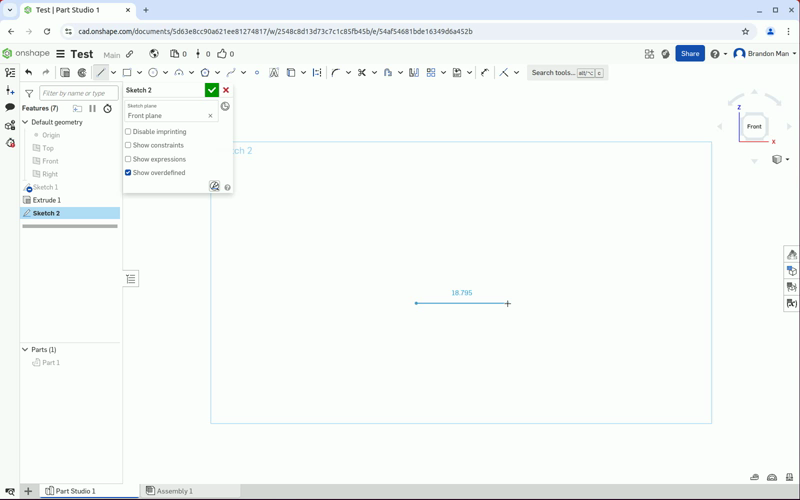
mouse_move(537, 303)
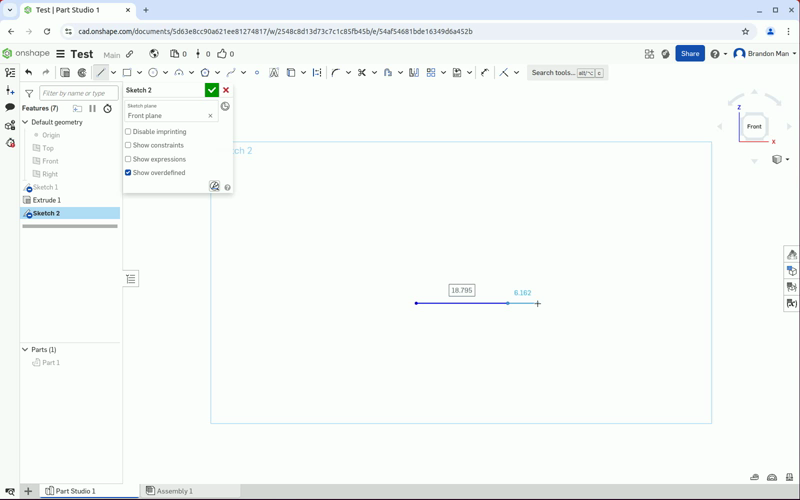
mouse_move(507, 258)
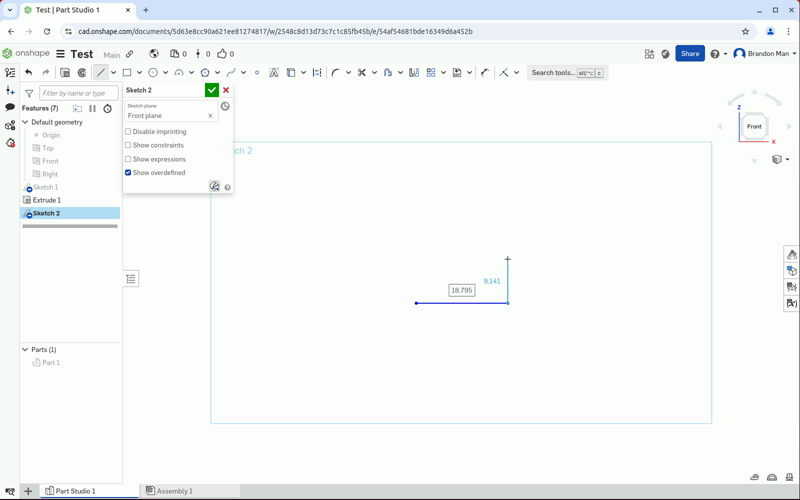
click(507, 258)
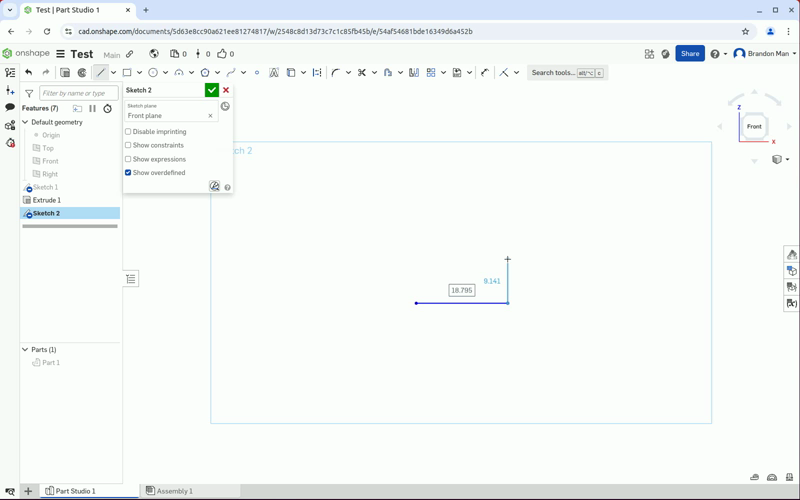
key_up(shift)
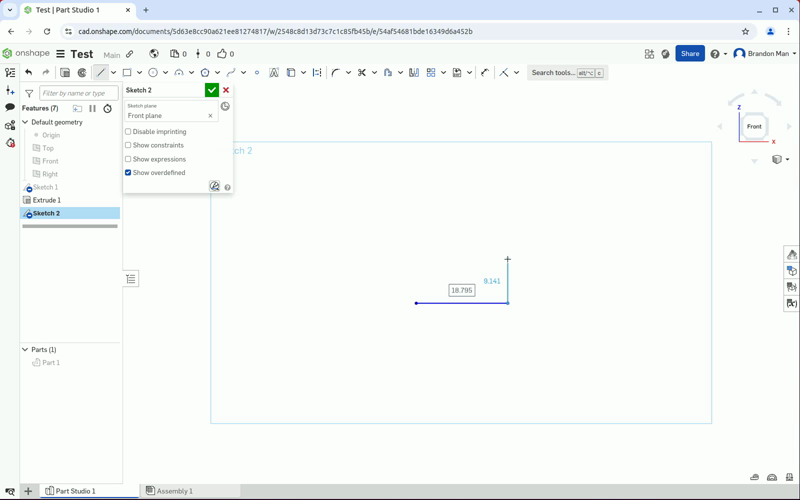
key_down(shift)
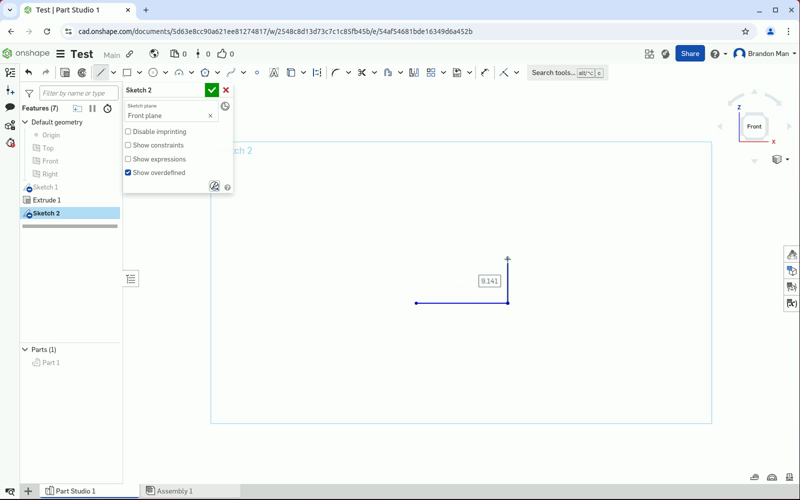
mouse_move(416, 258)
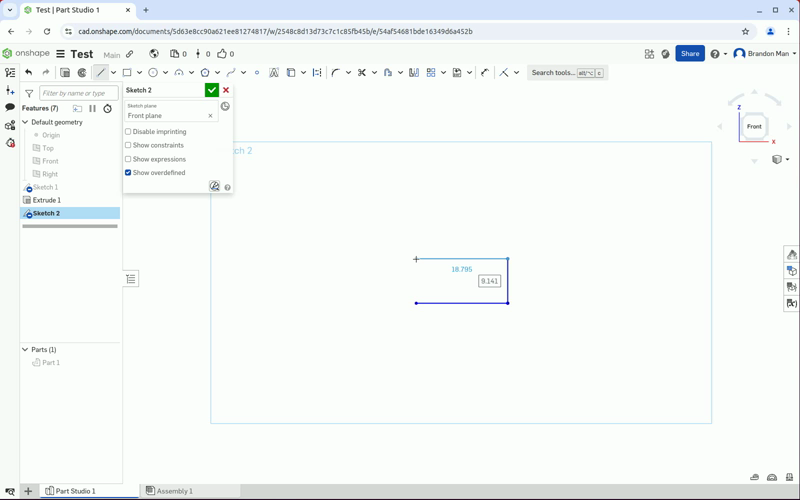
click(416, 258)
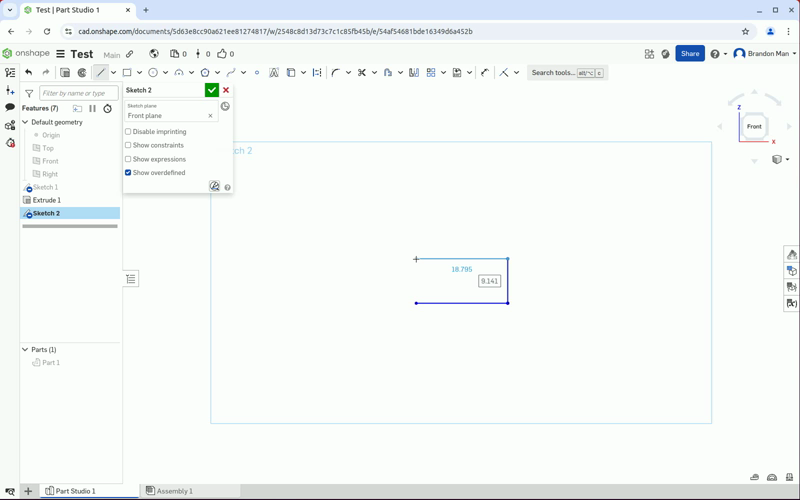
key_up(shift)
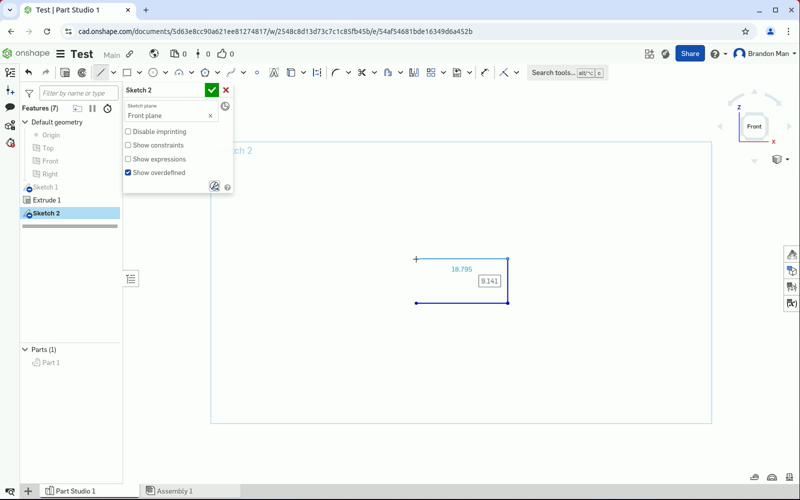
mouse_move(446, 258)
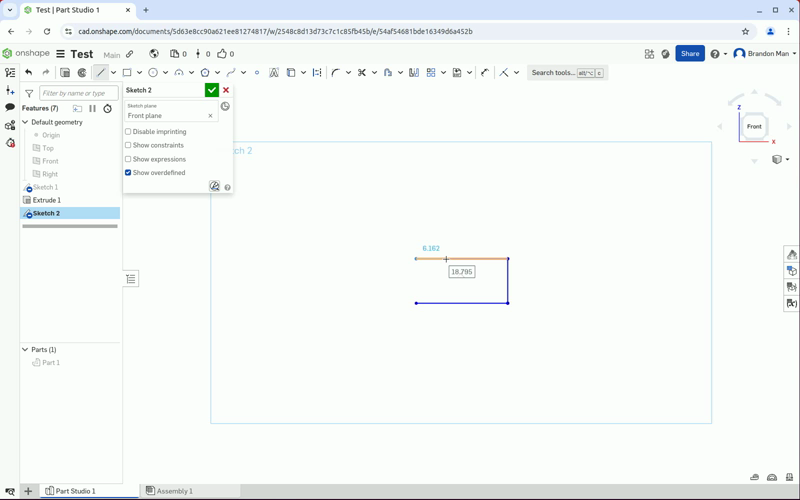
key_down(shift)
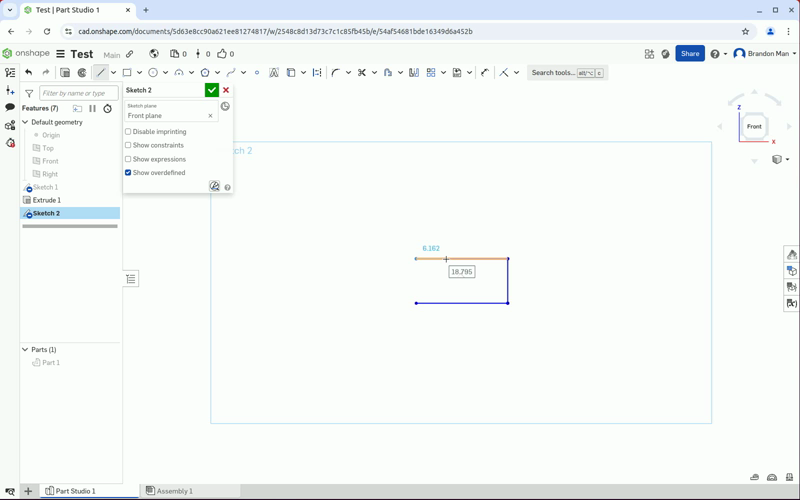
mouse_move(416, 303)
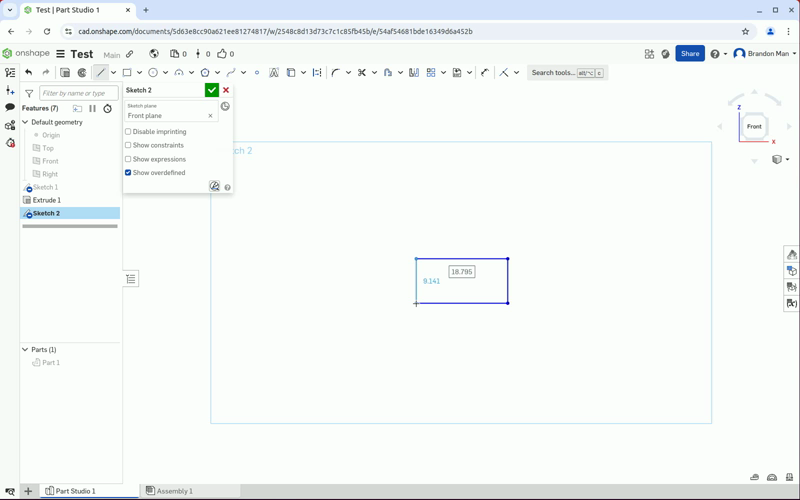
key_up(shift)
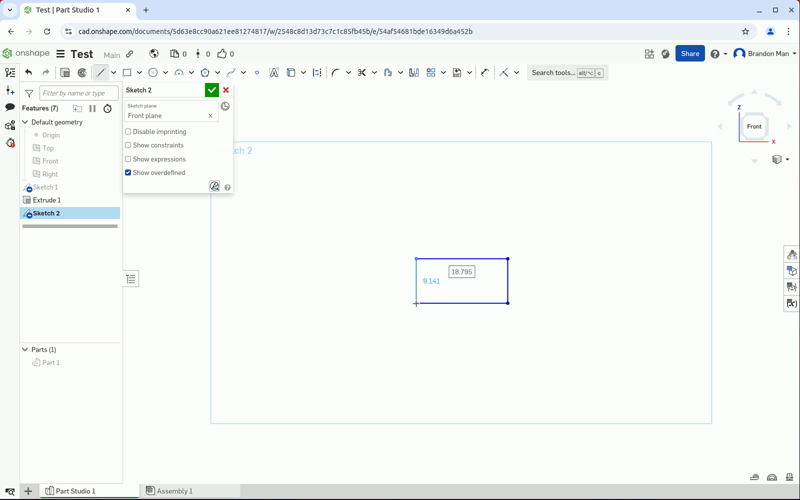
click(416, 303)
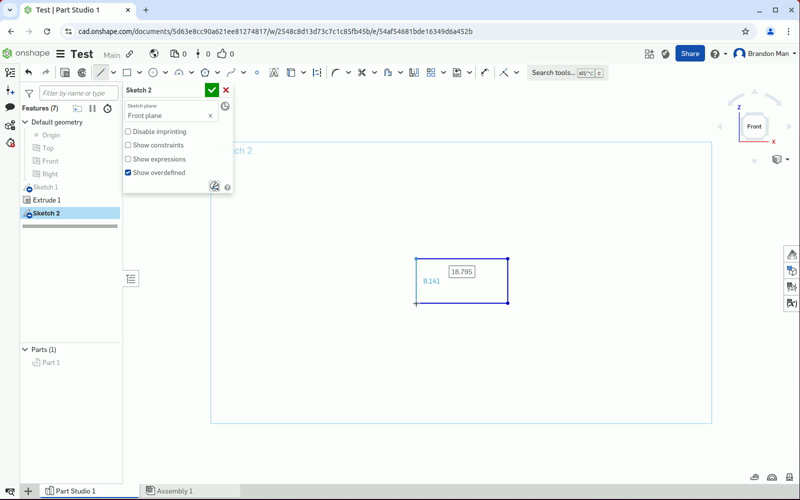
key(esc)
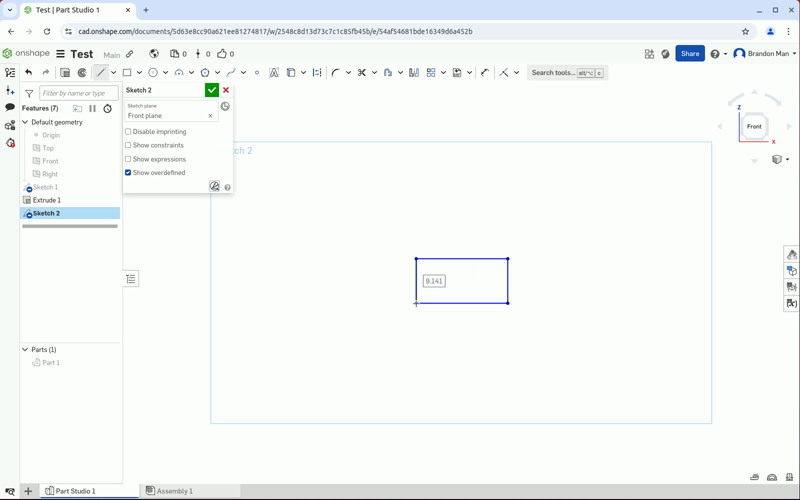
mouse_move(443, 286)
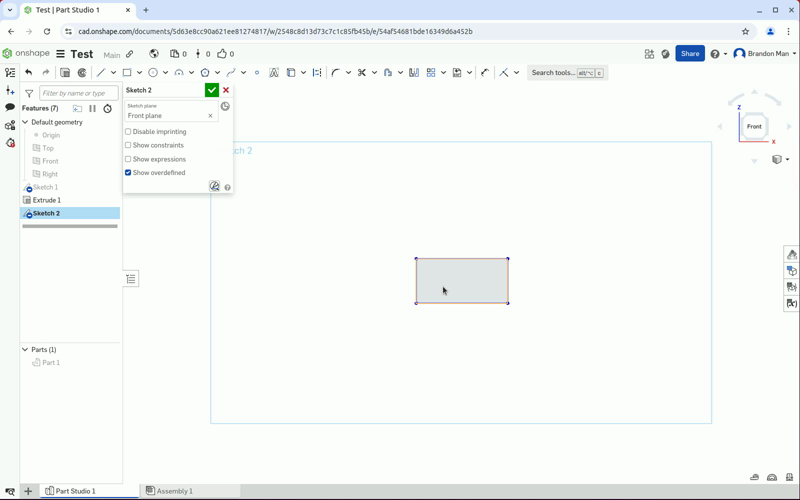
click(443, 286)
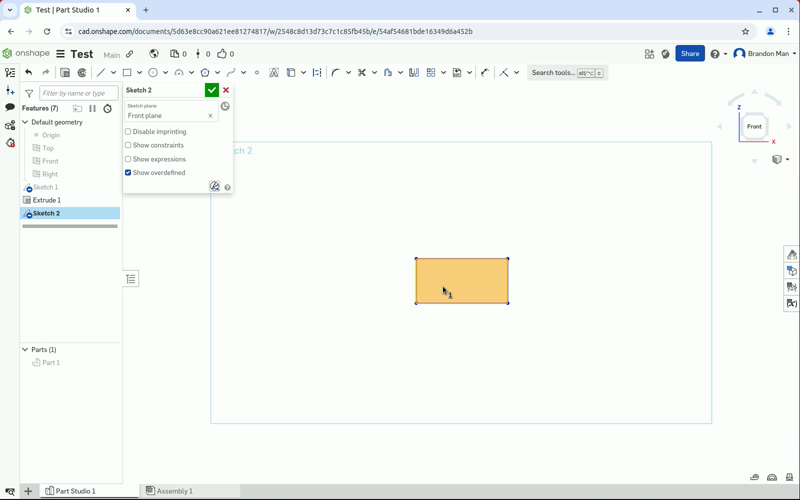
mouse_move(73, 352)
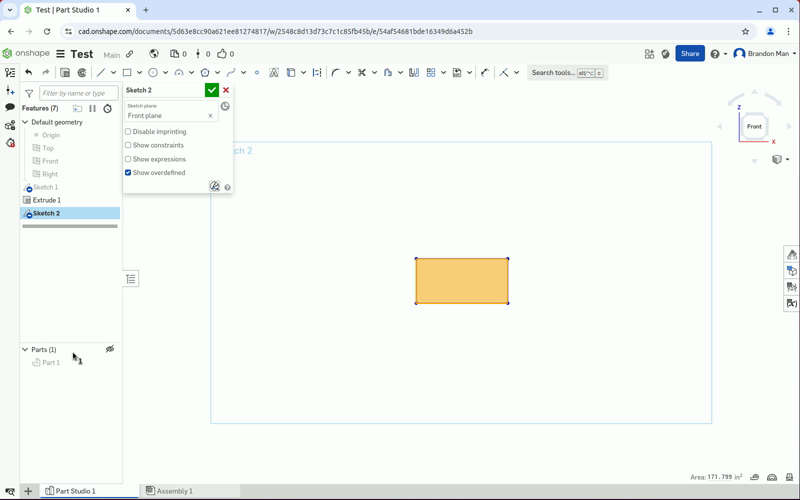
key(shift+y)
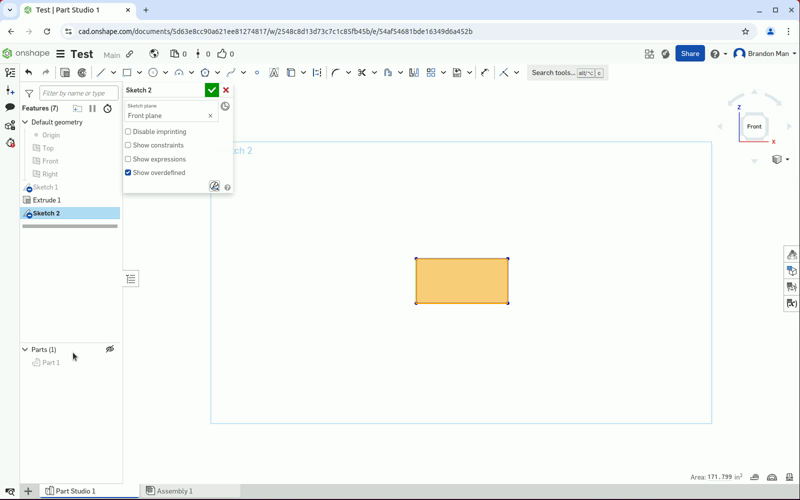
key(shift+e)
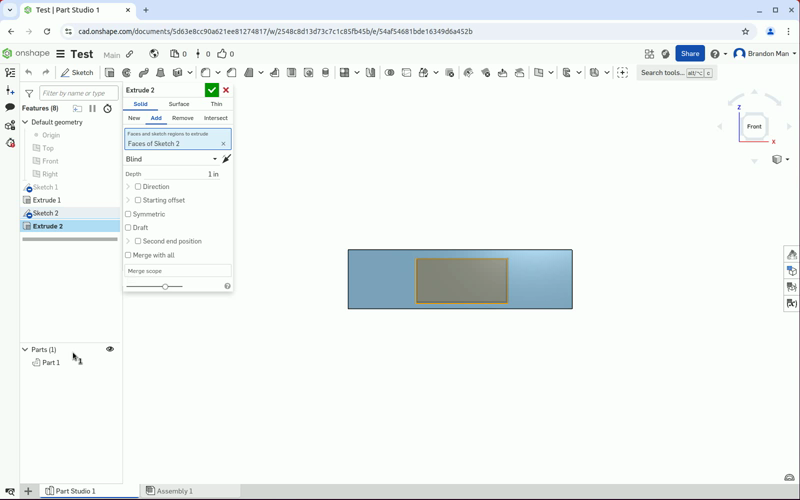
mouse_move(143, 106)
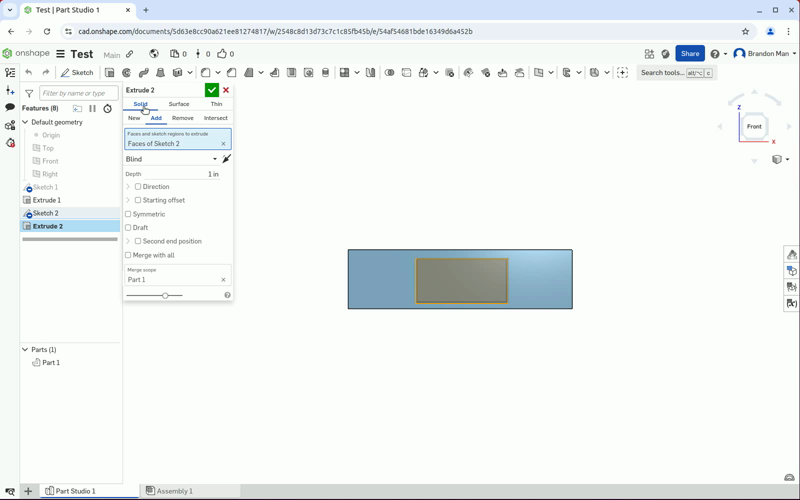
click(143, 106)
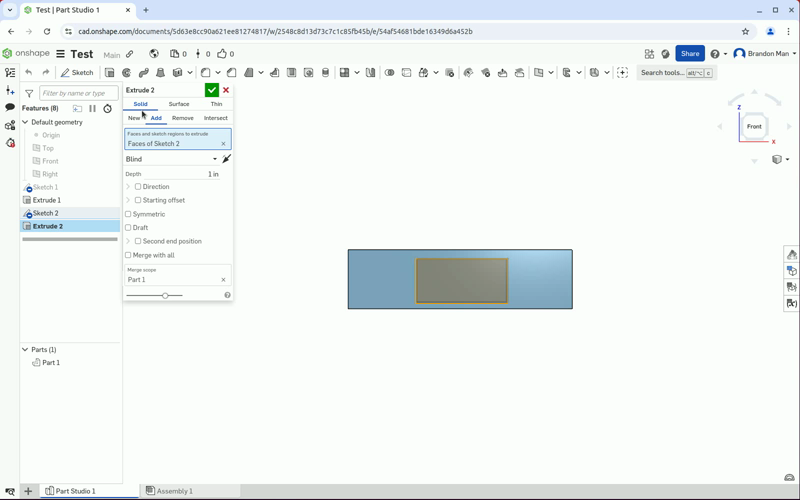
mouse_move(137, 120)
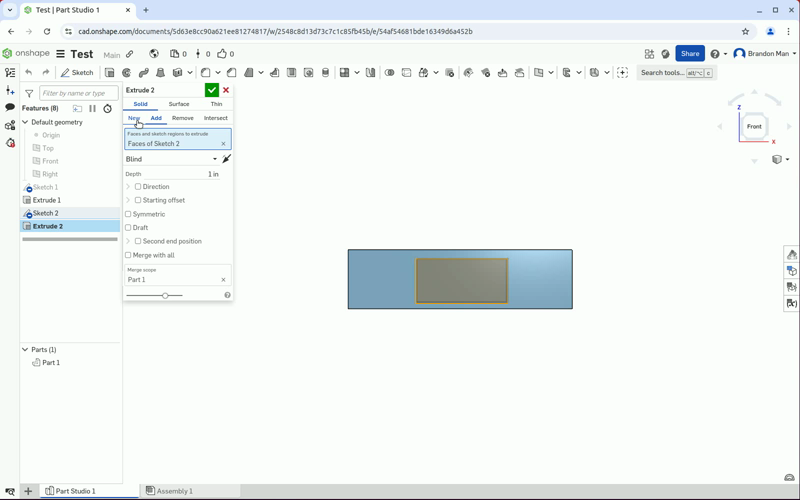
click(137, 120)
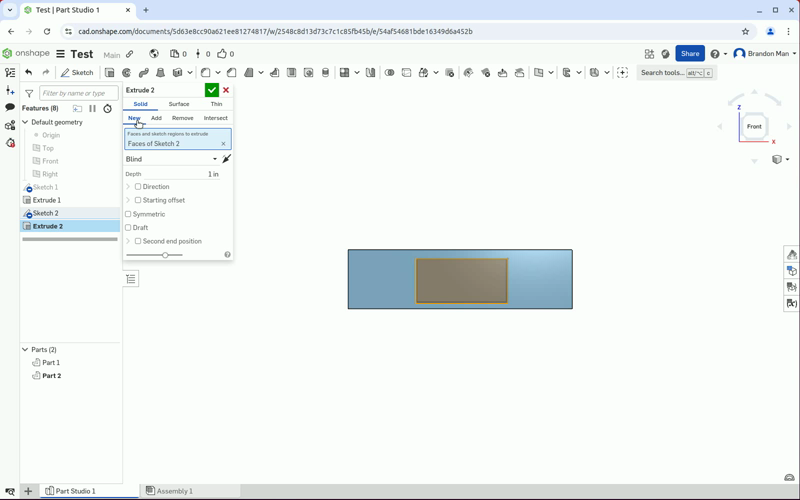
key(tab, 4)
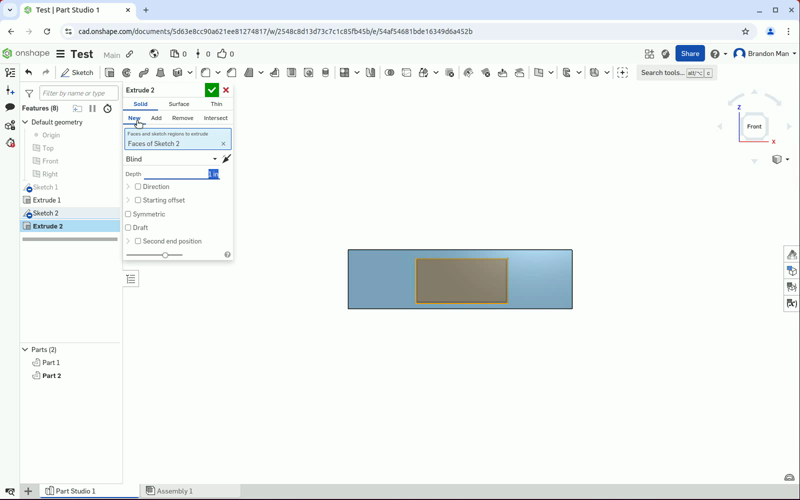
text(-0.963)
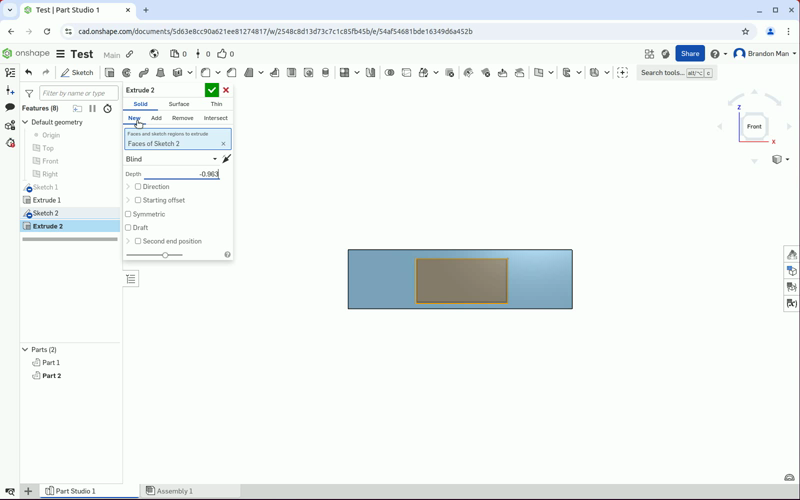
key(enter)
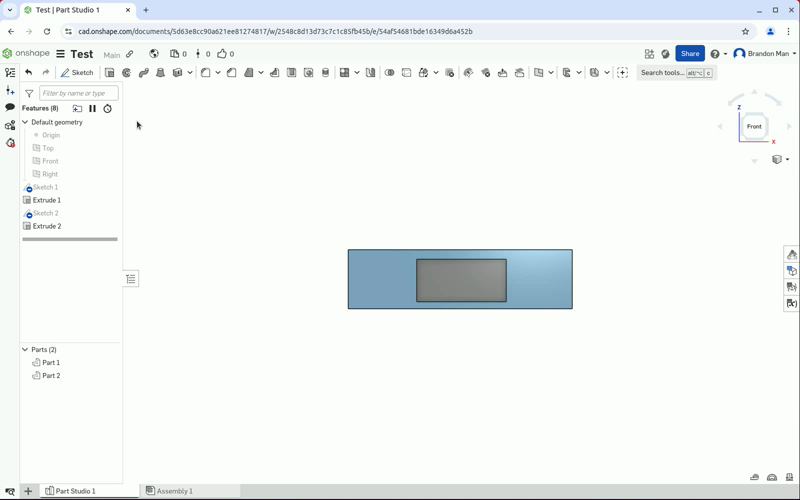
key(shift+h)
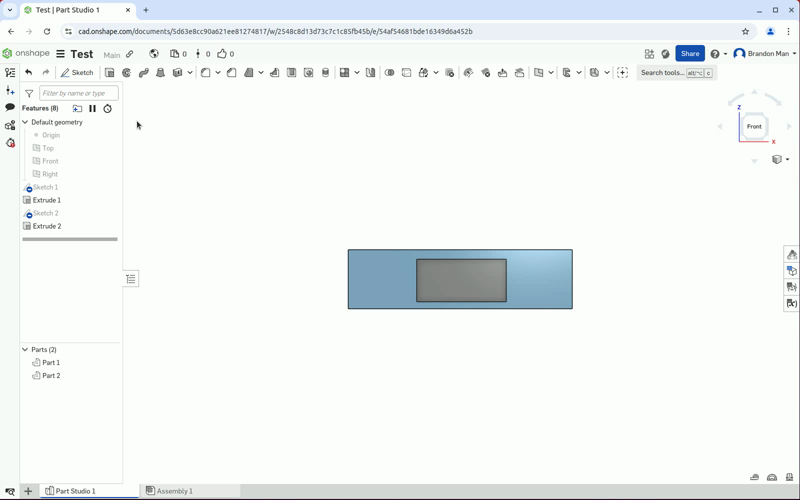
key(shift+h)
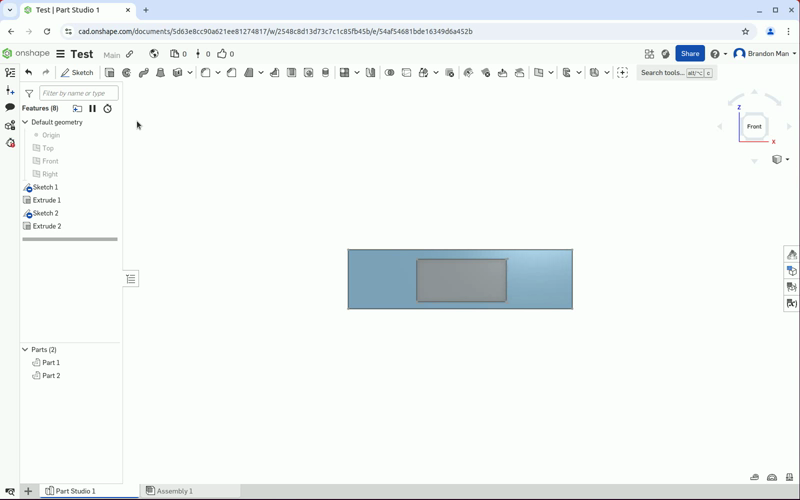
key(shift+7)
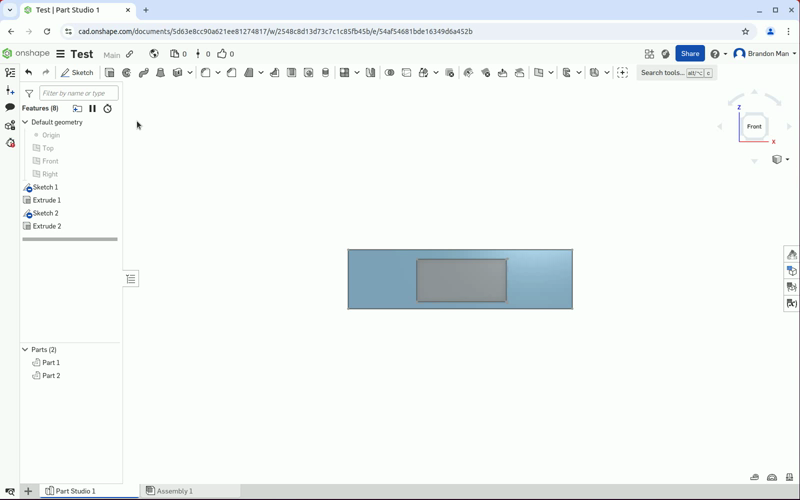
key(left, 2)
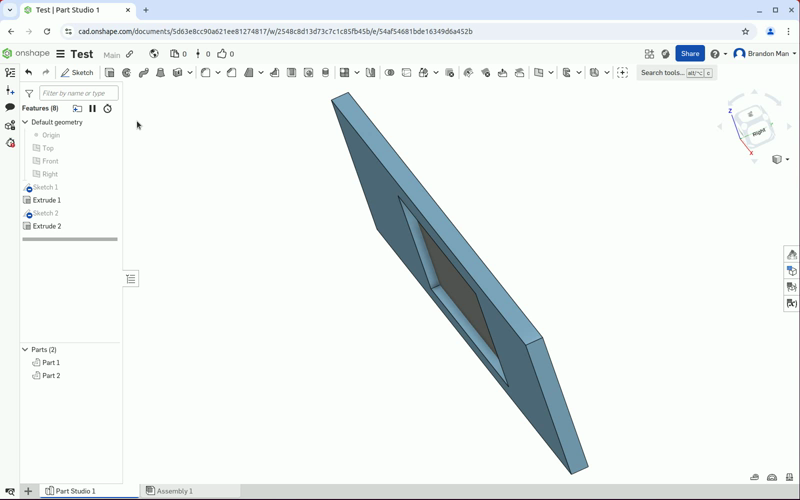
key(down, 2)
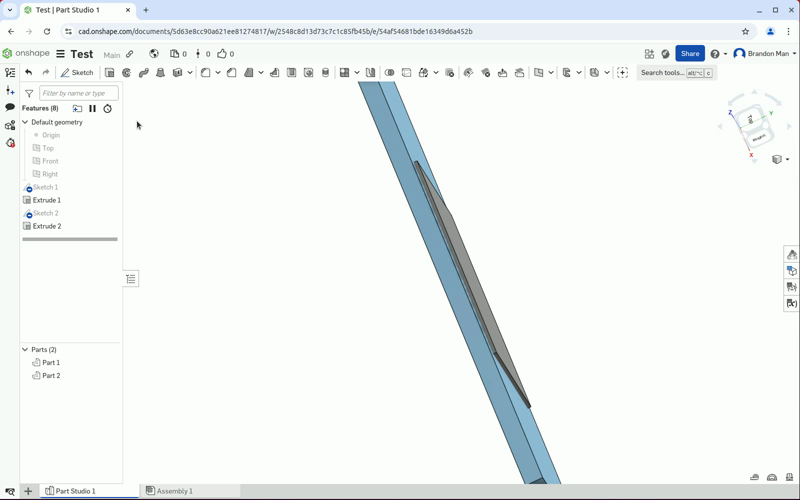
key(up, 2)
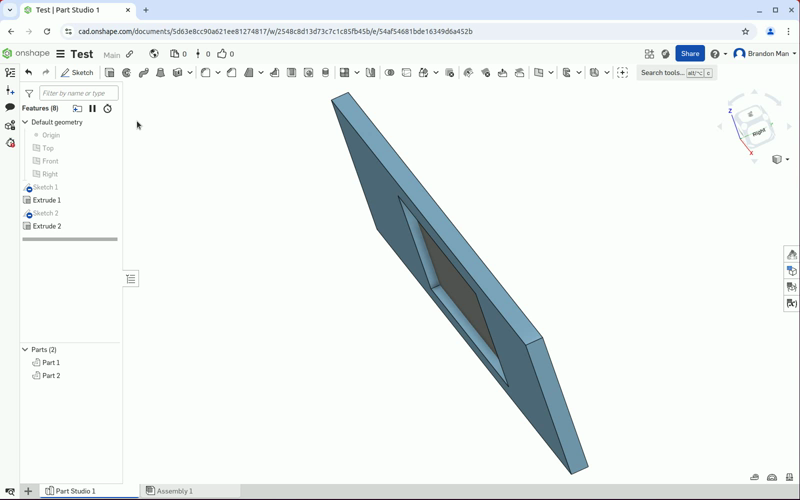
key(right, 2)
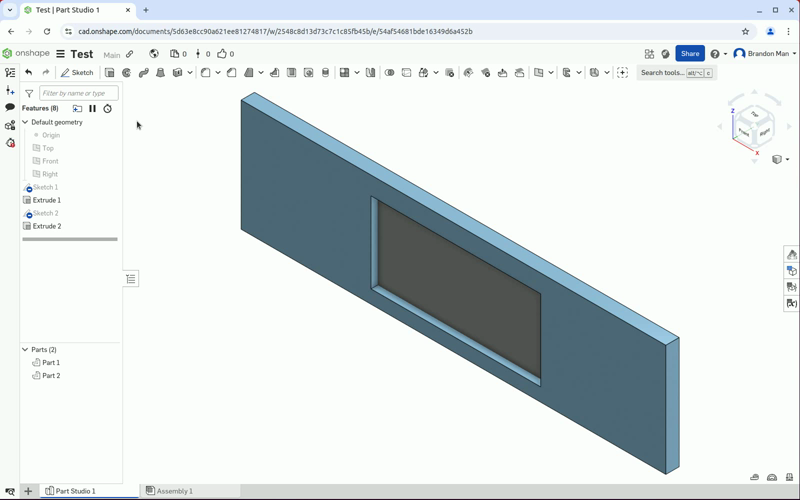
mouse_move(73, 189)
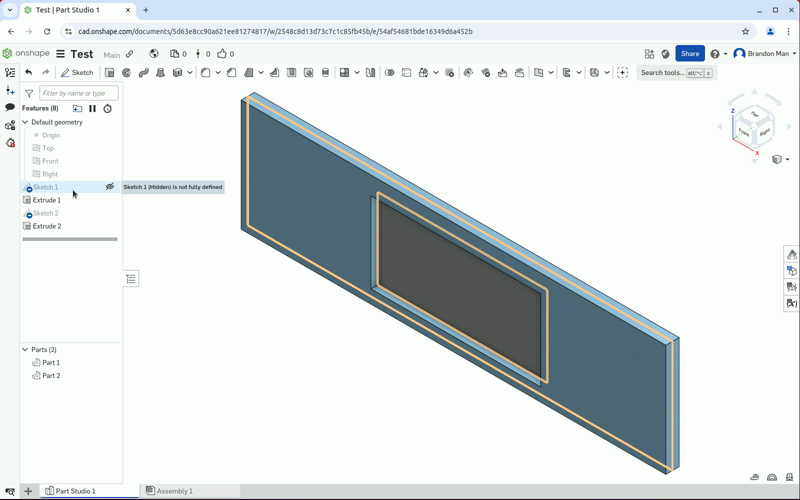
click(73, 189)